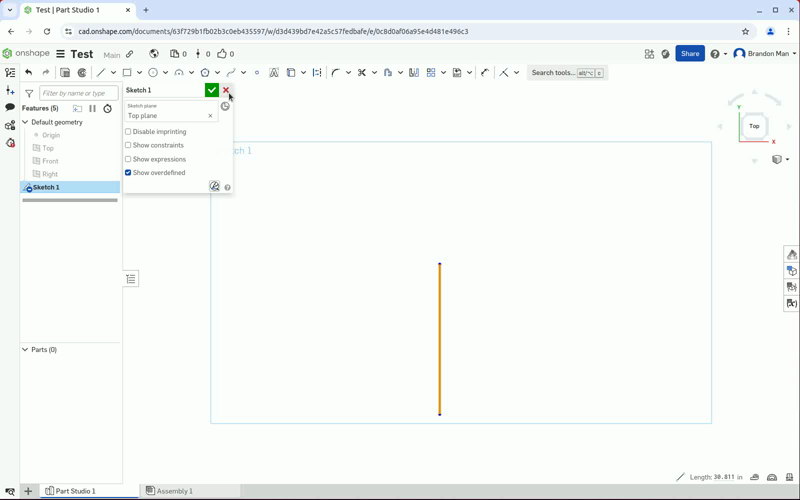
key(shift+h)
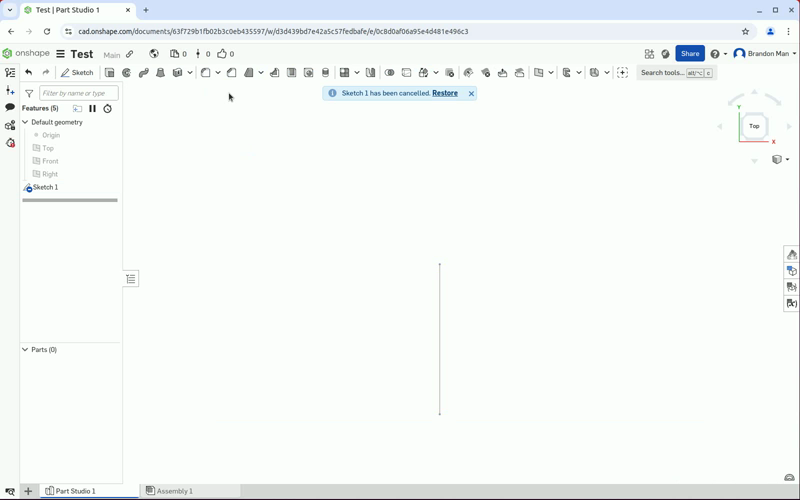
key(shift+s)
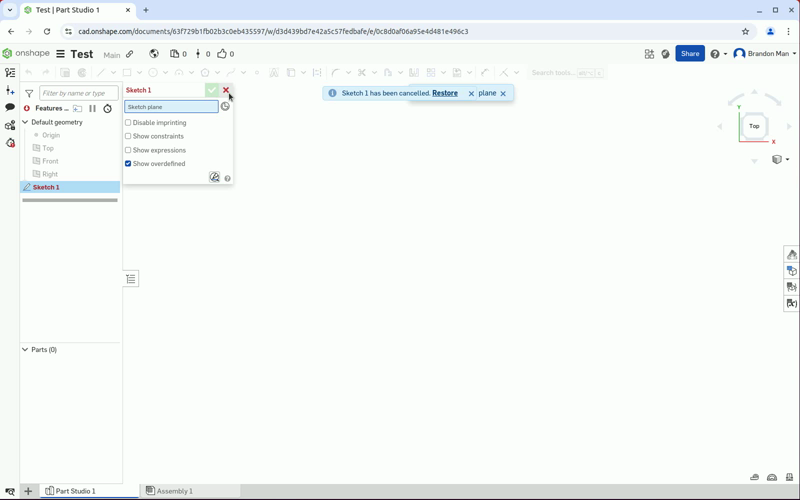
mouse_move(73, 150)
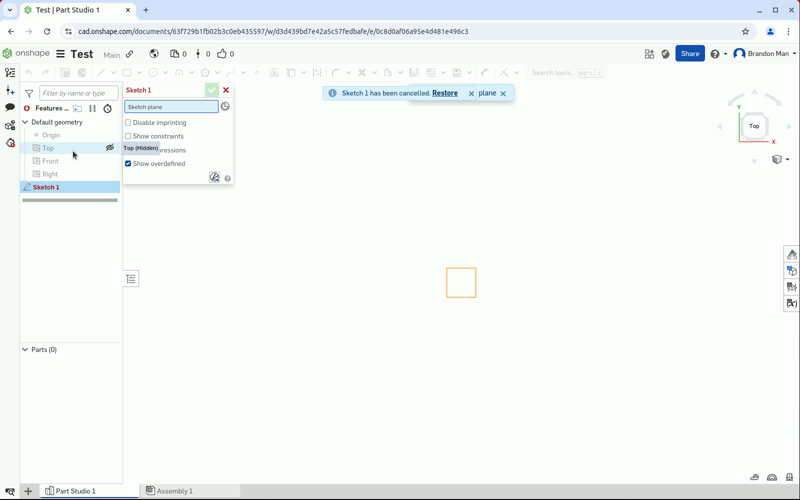
click(73, 150)
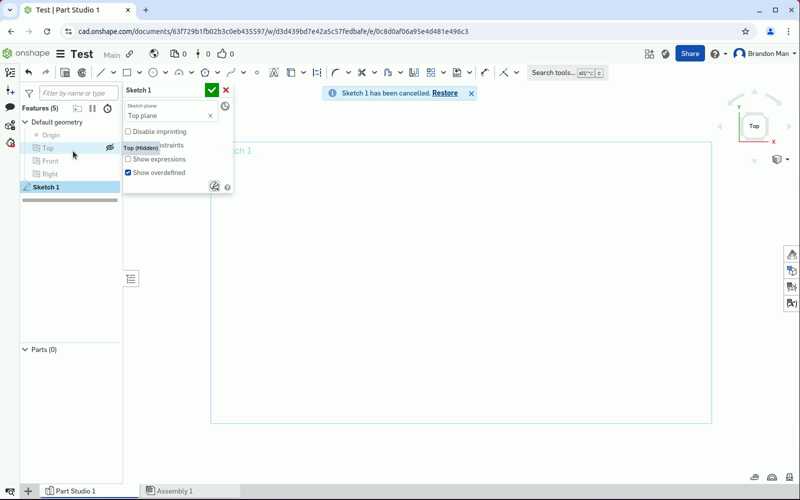
mouse_move(73, 352)
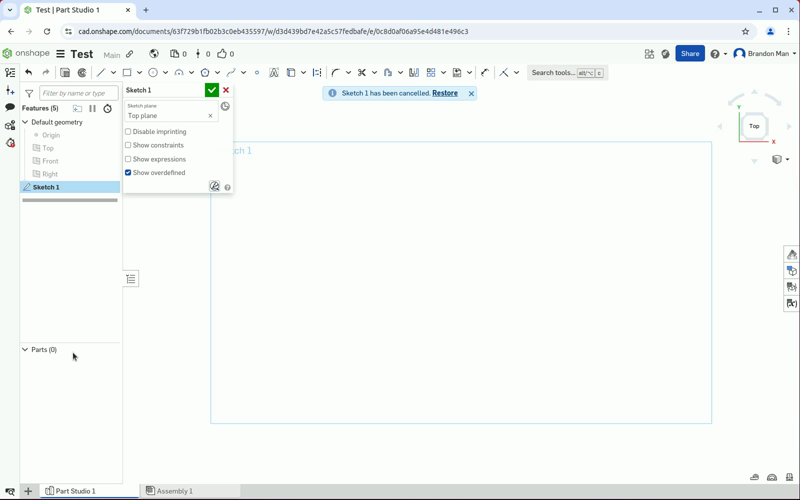
key(y)
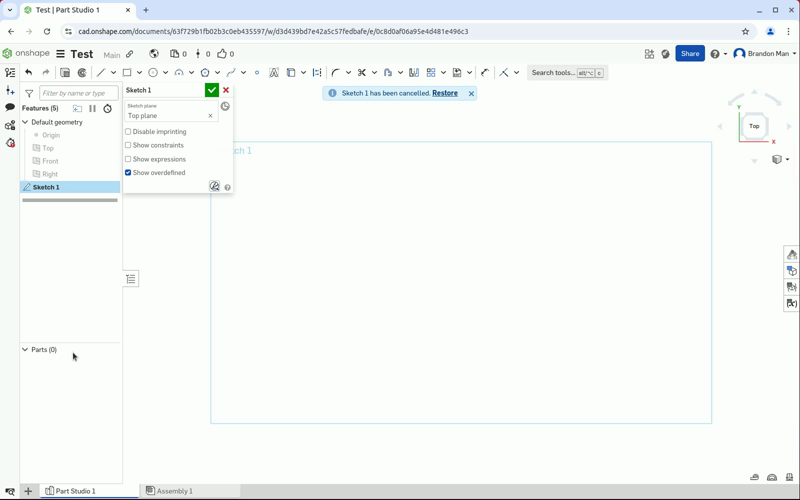
key(l)
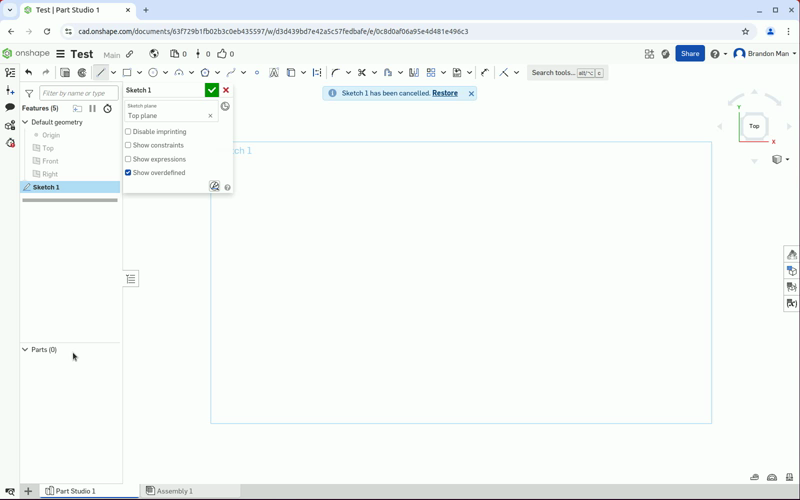
key_down(shift)
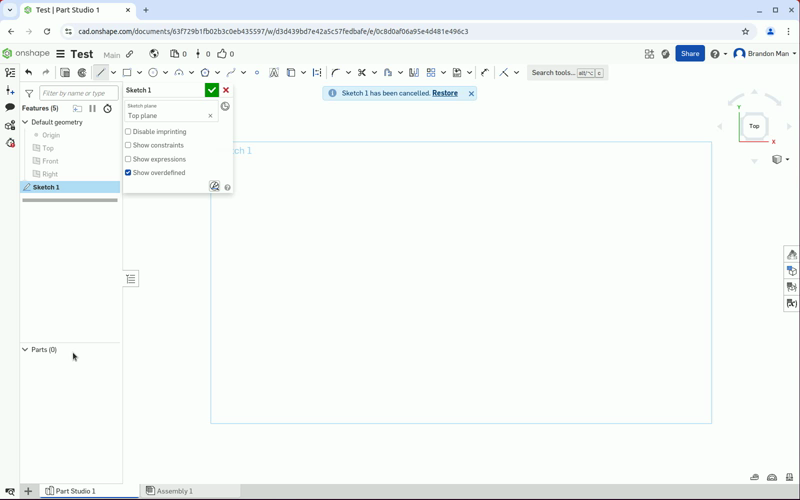
mouse_move(349, 282)
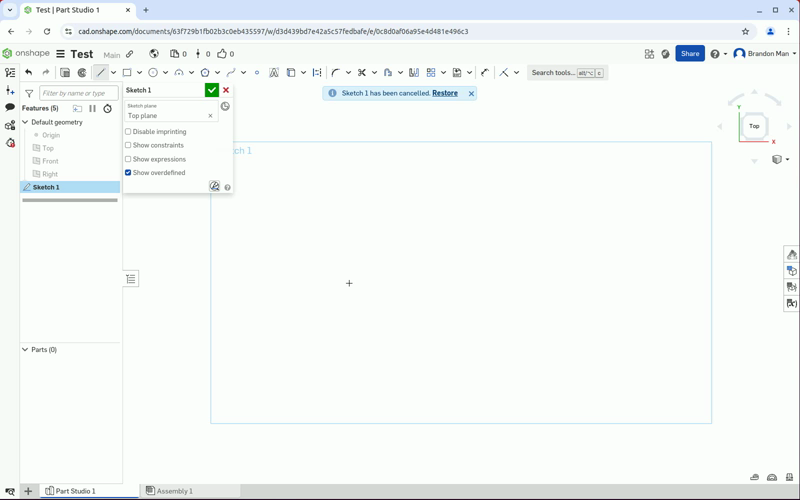
click(349, 282)
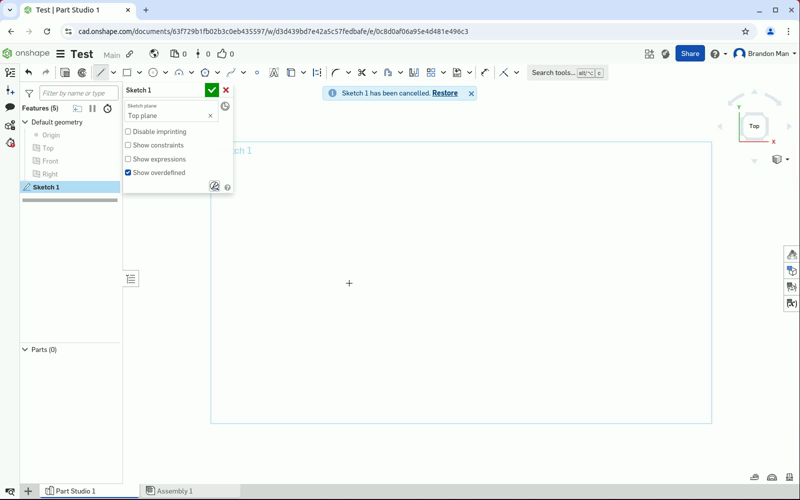
key_up(shift)
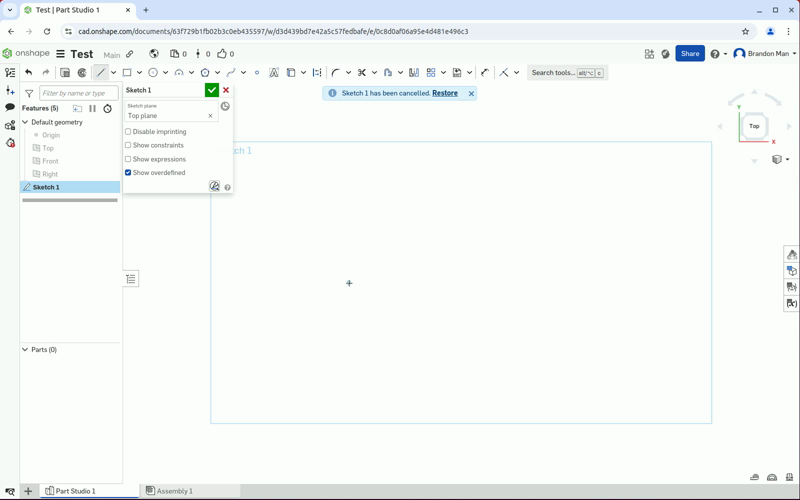
key_down(shift)
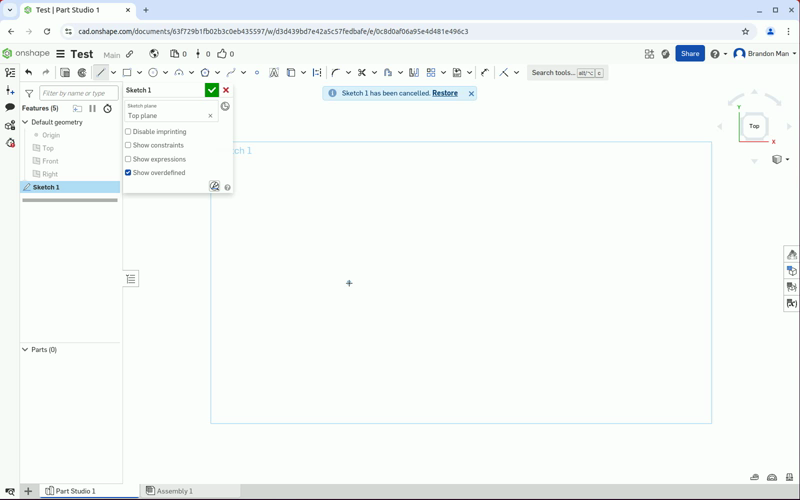
mouse_move(405, 378)
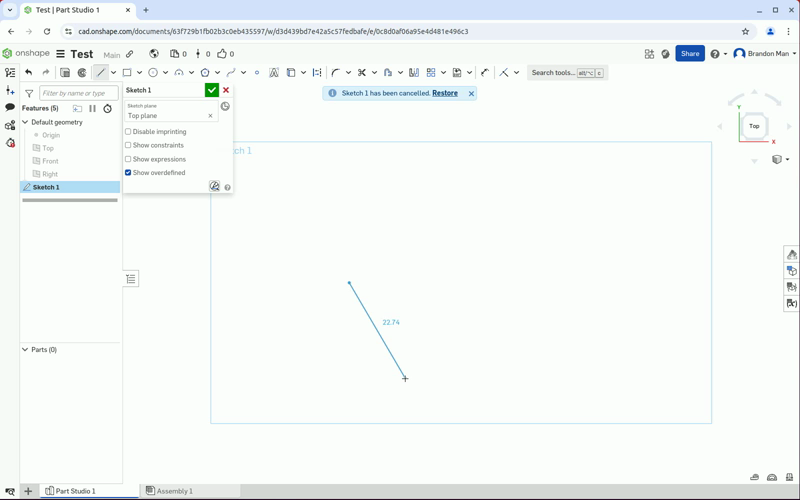
click(405, 378)
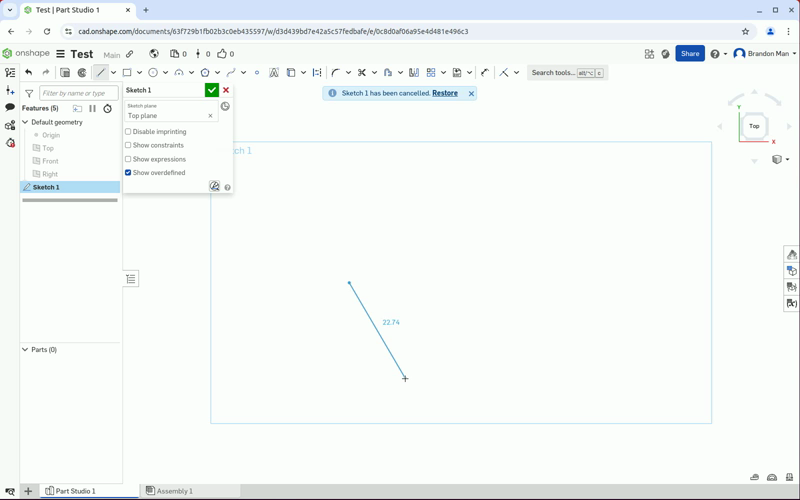
key_up(shift)
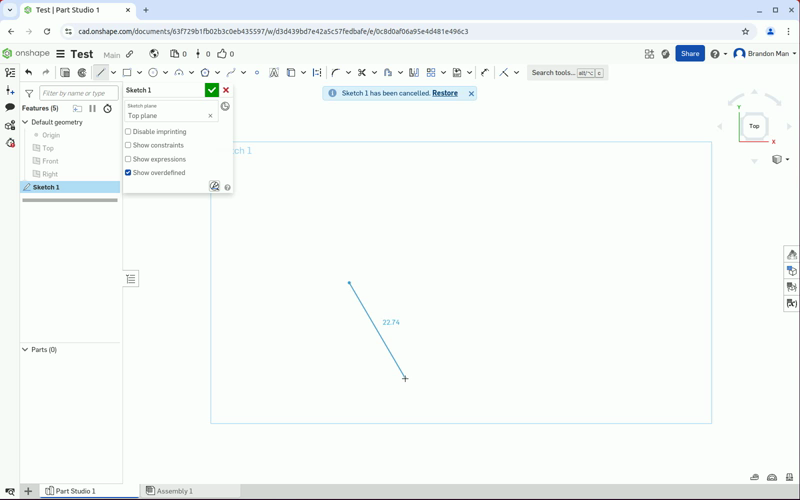
key_down(shift)
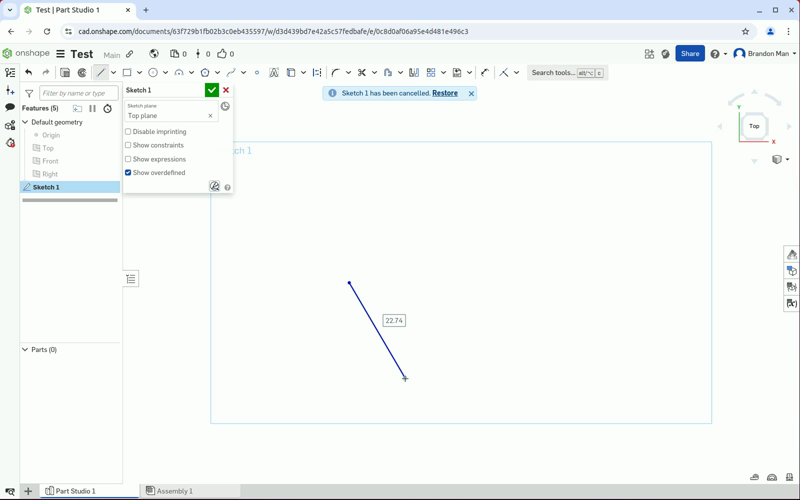
mouse_move(514, 378)
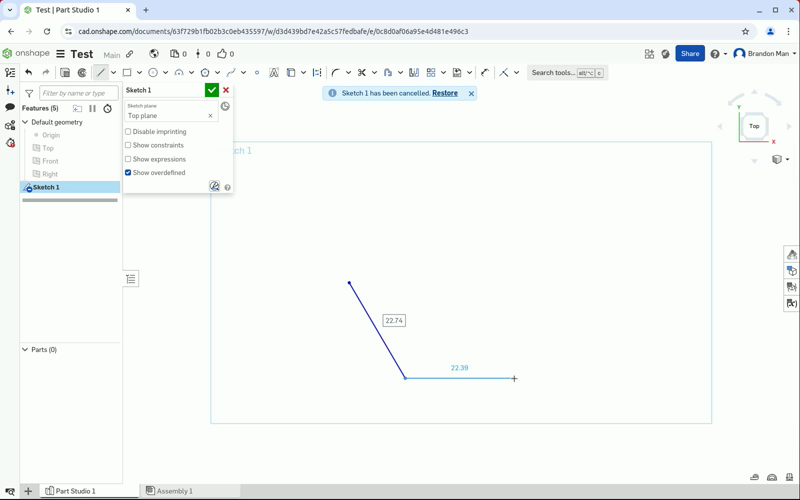
click(514, 378)
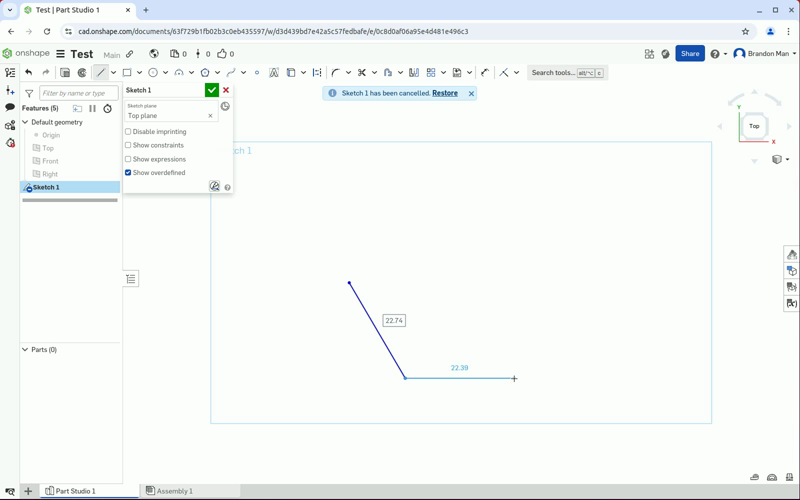
key_up(shift)
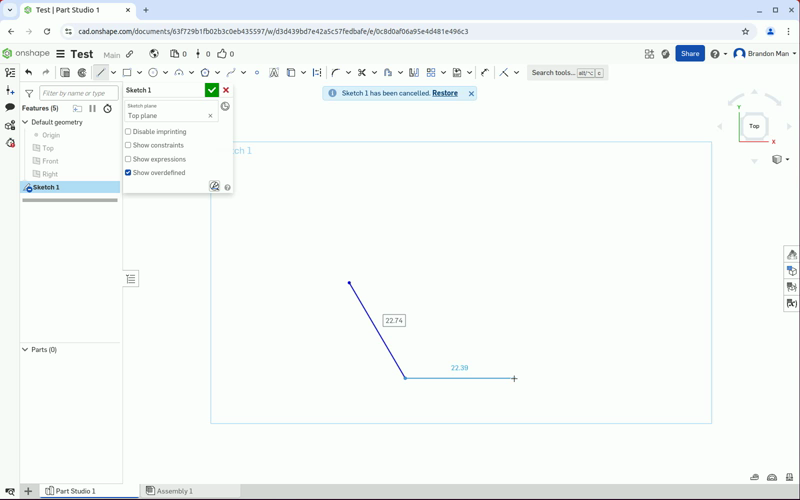
key_down(shift)
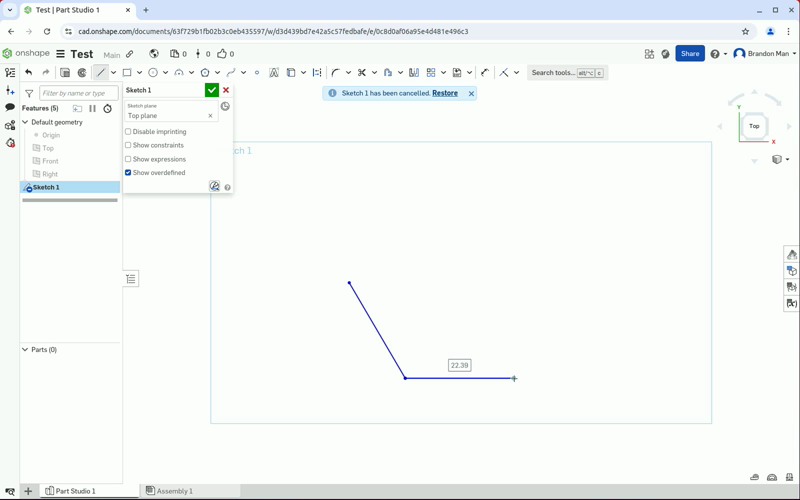
mouse_move(569, 282)
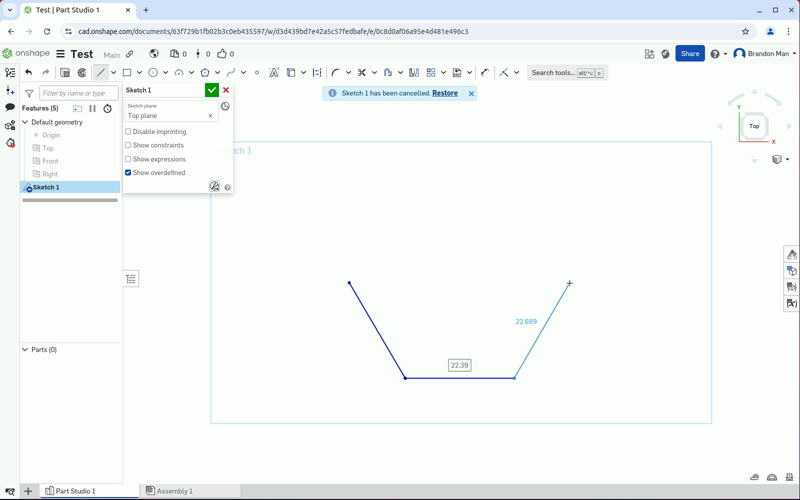
click(569, 282)
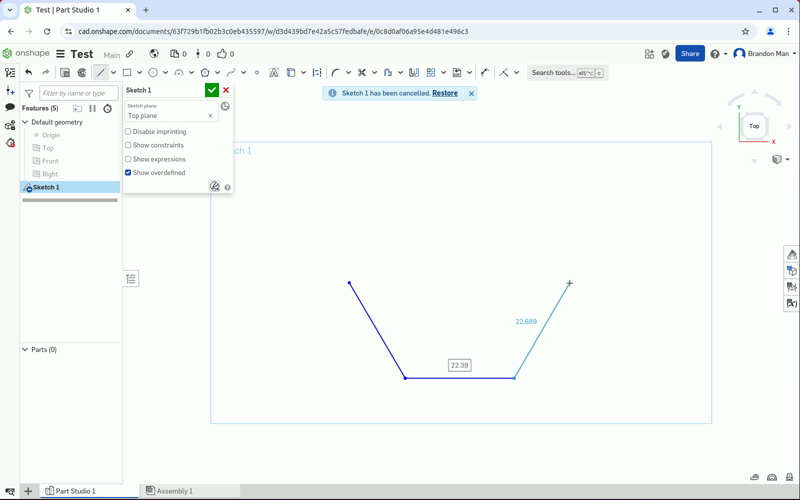
key_up(shift)
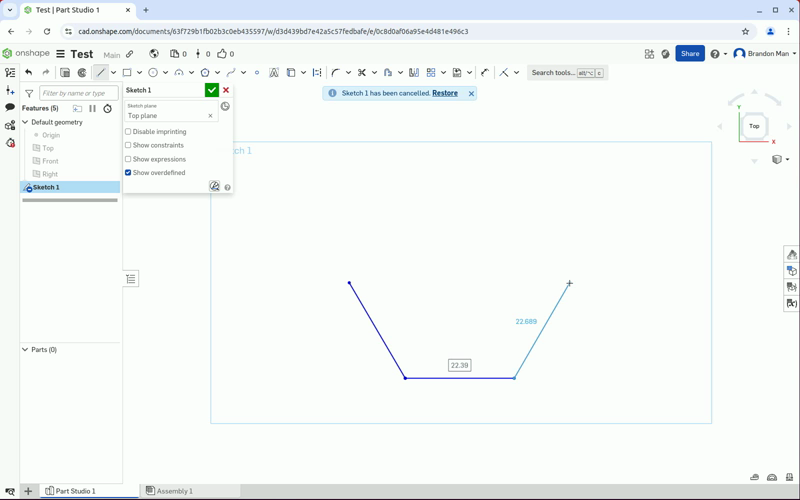
key_down(shift)
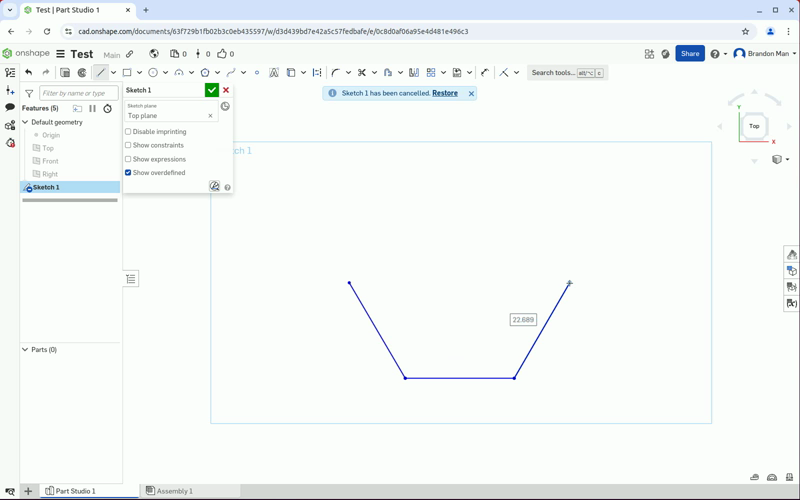
mouse_move(514, 187)
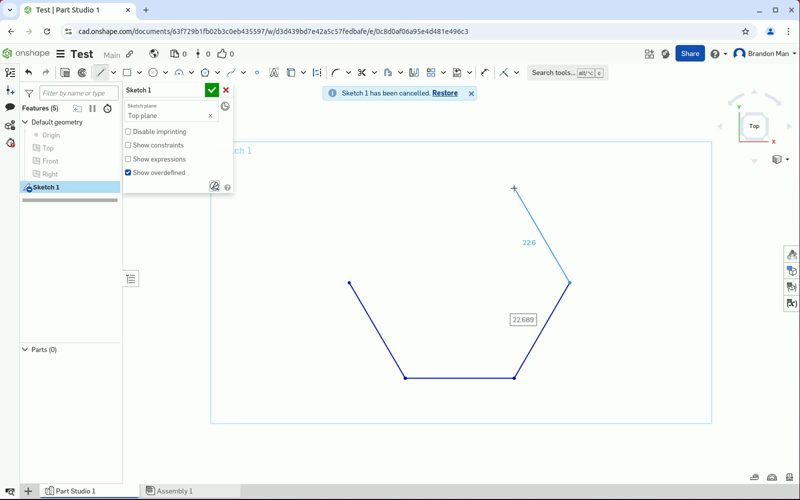
click(514, 187)
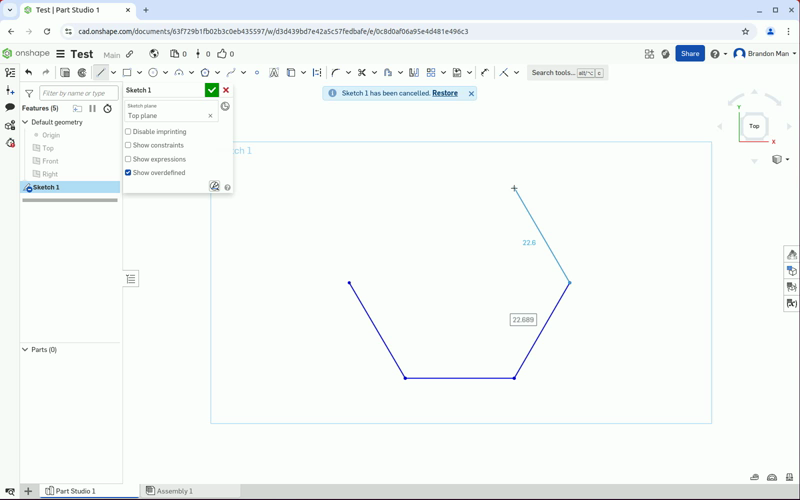
key_up(shift)
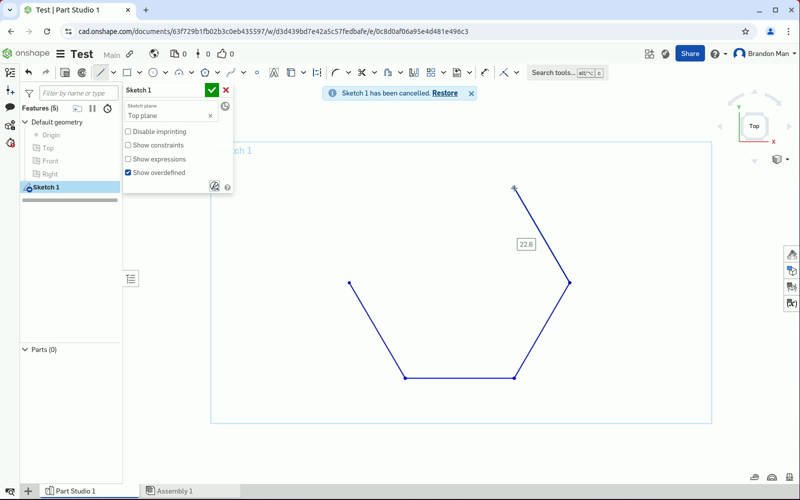
key_down(shift)
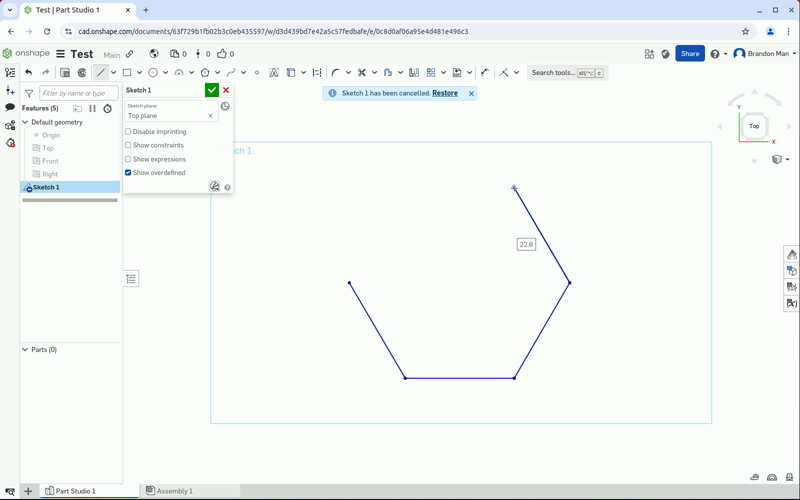
mouse_move(405, 187)
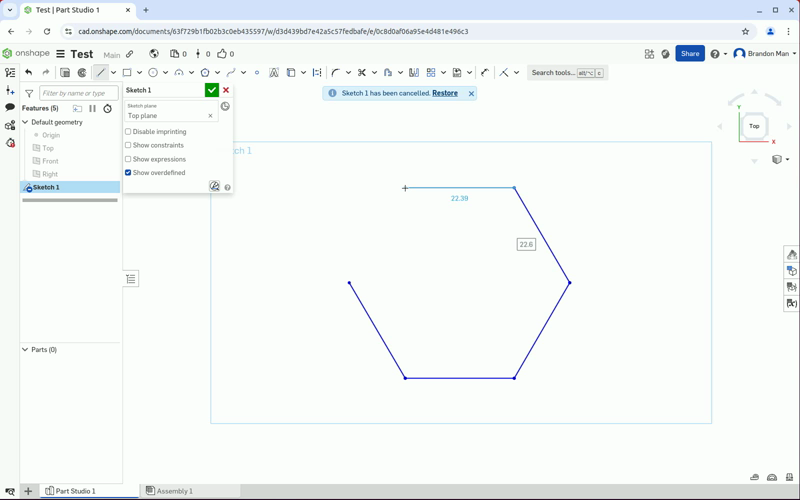
click(405, 187)
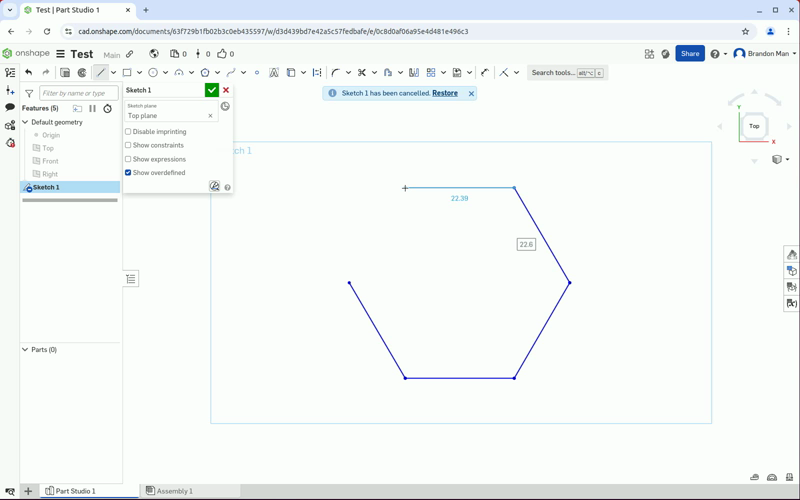
key_up(shift)
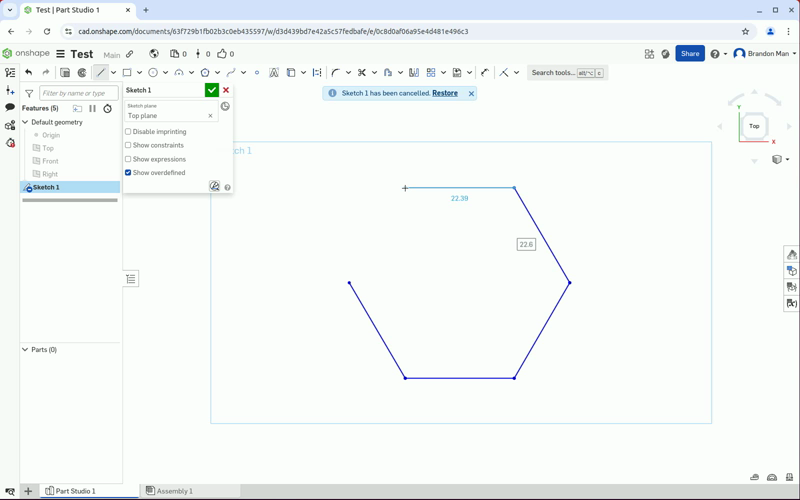
key_down(shift)
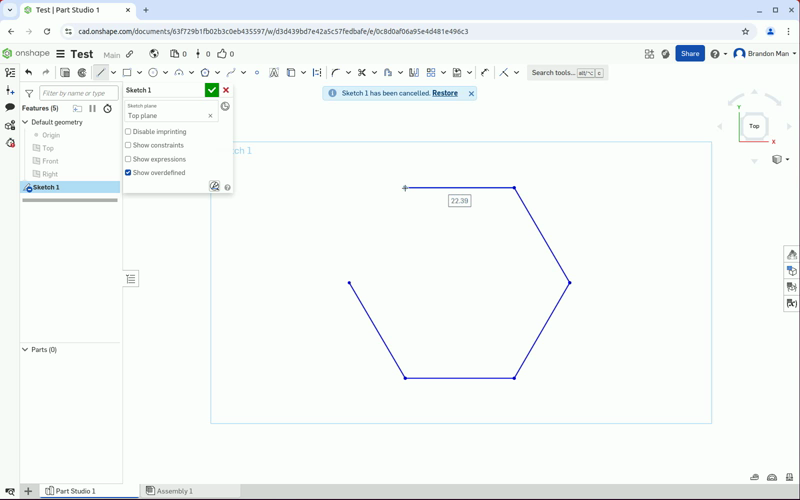
mouse_move(349, 282)
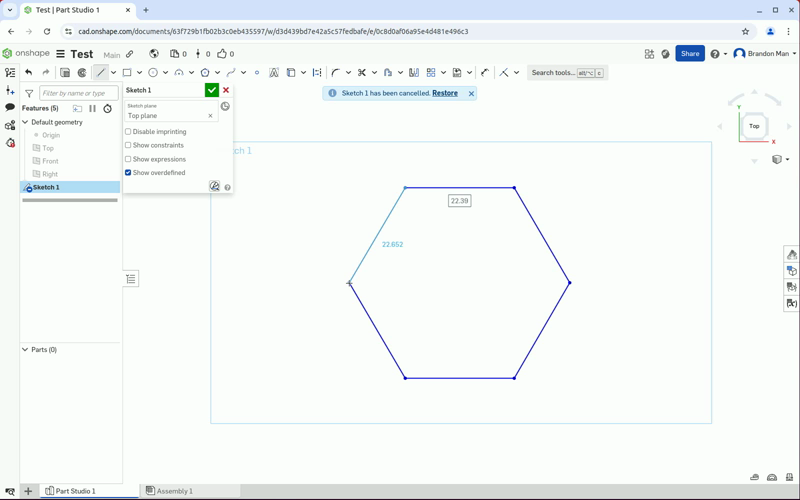
key_up(shift)
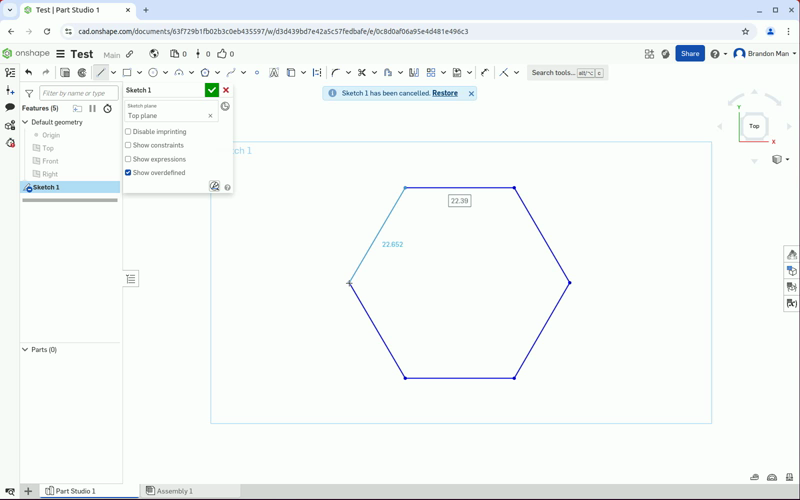
click(349, 282)
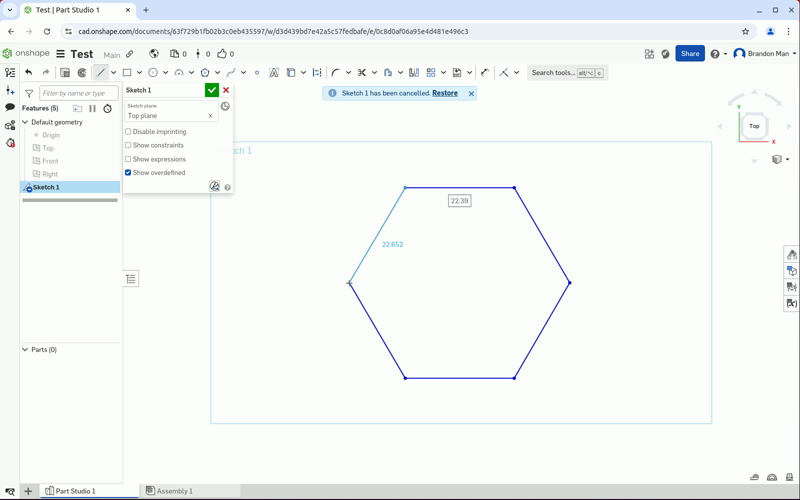
key(esc)
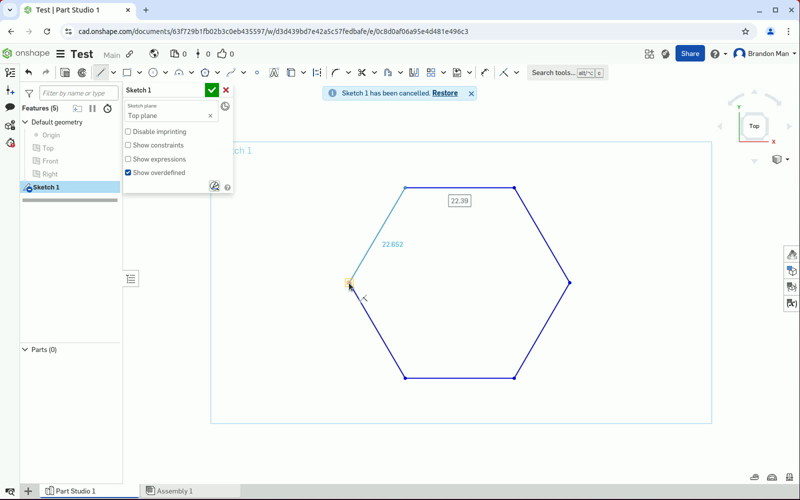
mouse_move(474, 332)
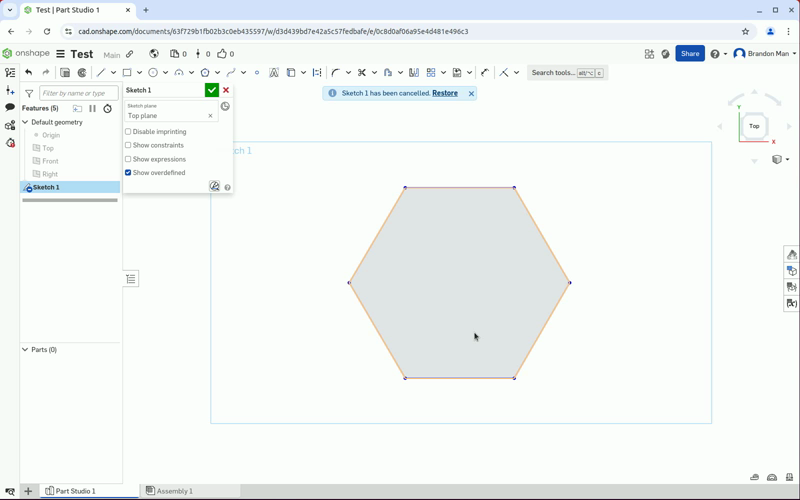
click(474, 332)
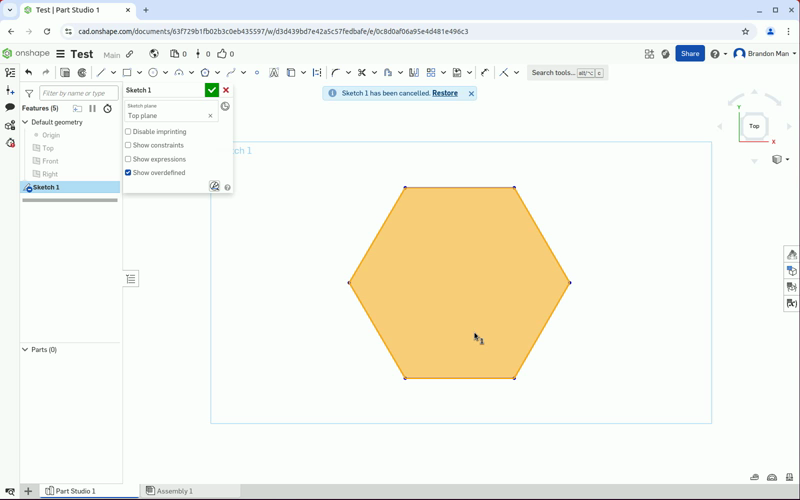
mouse_move(73, 352)
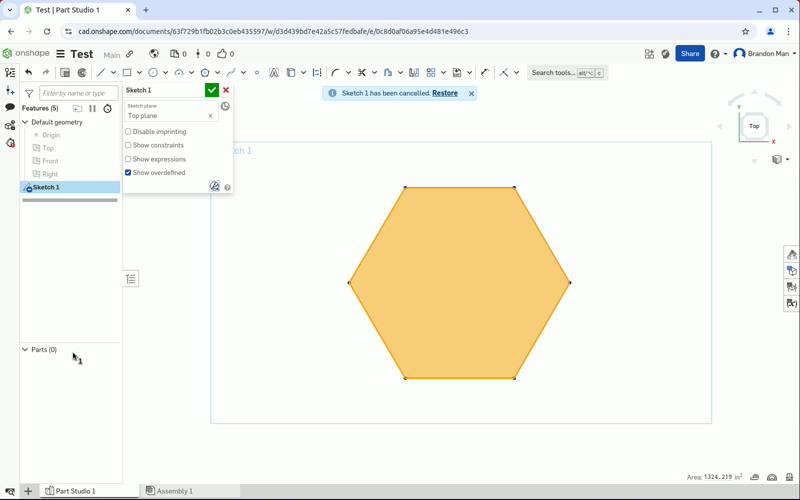
key(shift+y)
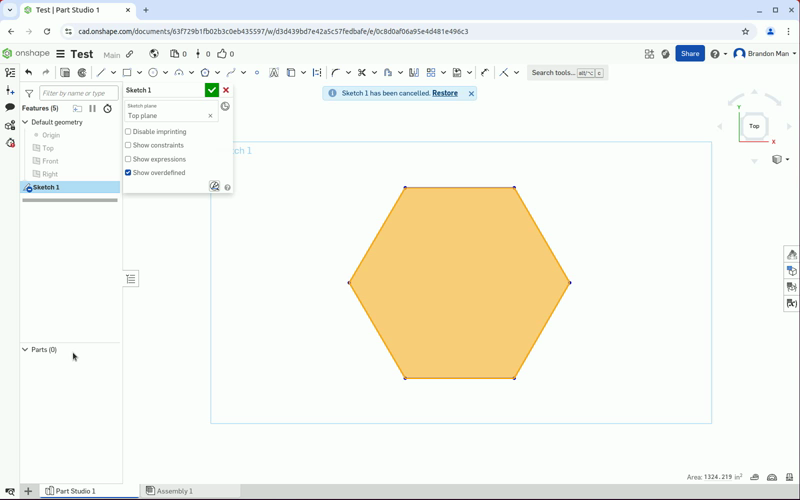
key(shift+e)
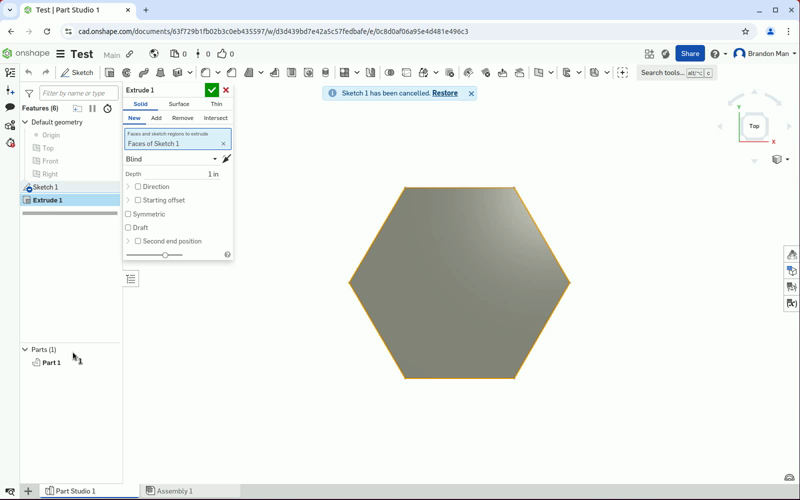
mouse_move(143, 106)
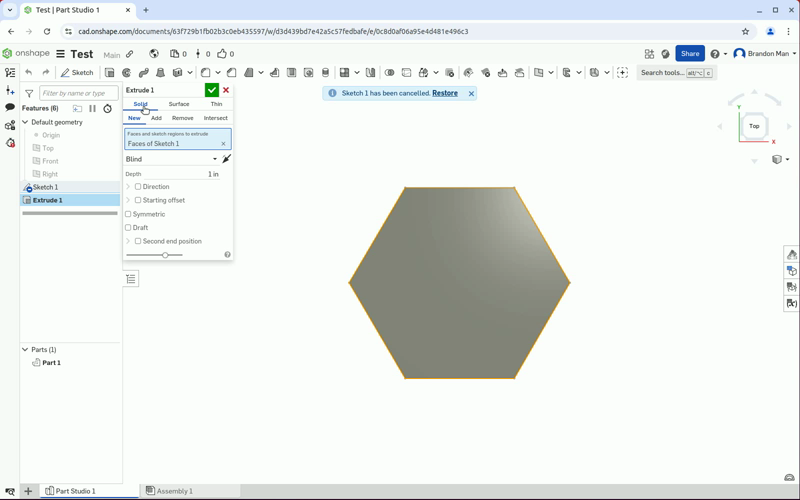
click(143, 106)
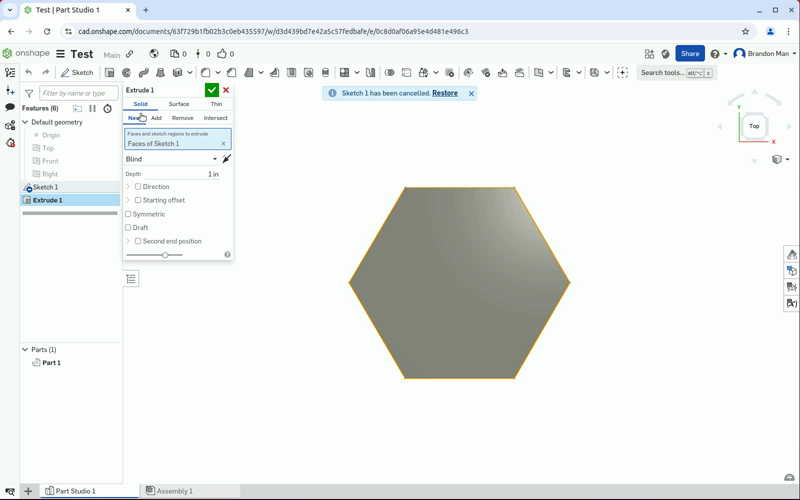
mouse_move(137, 120)
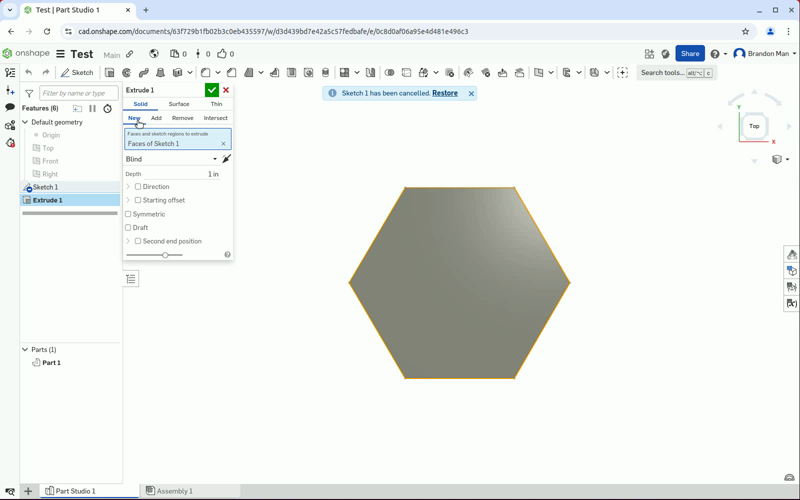
click(137, 120)
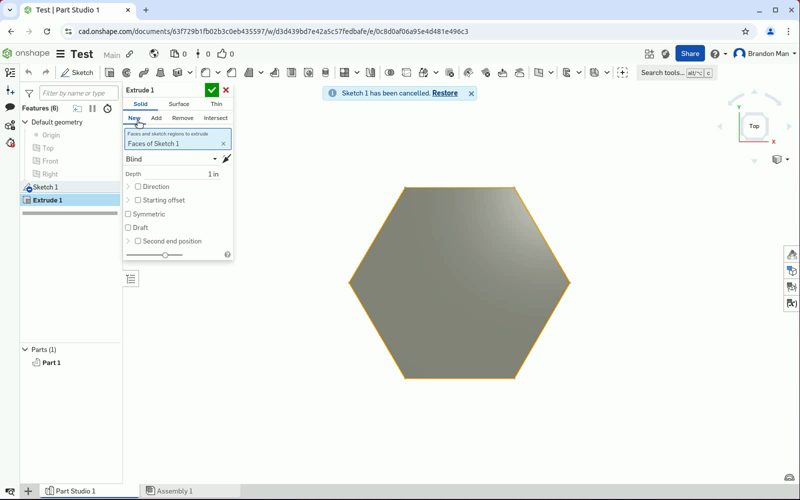
key(tab, 4)
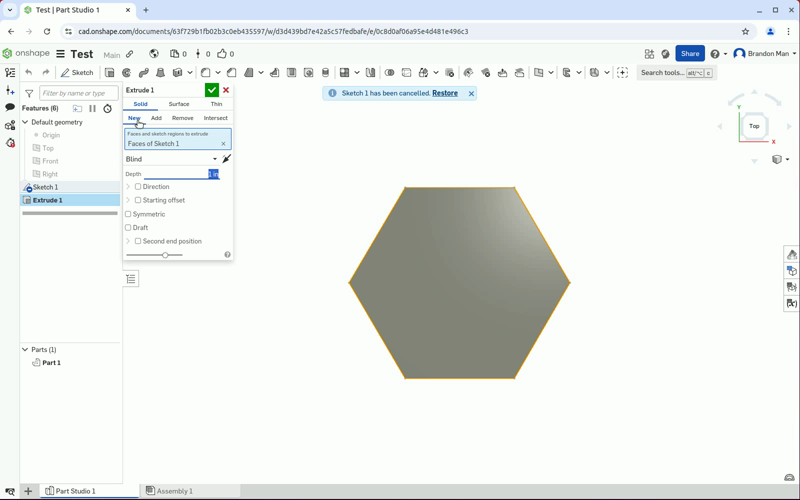
text(15.405)
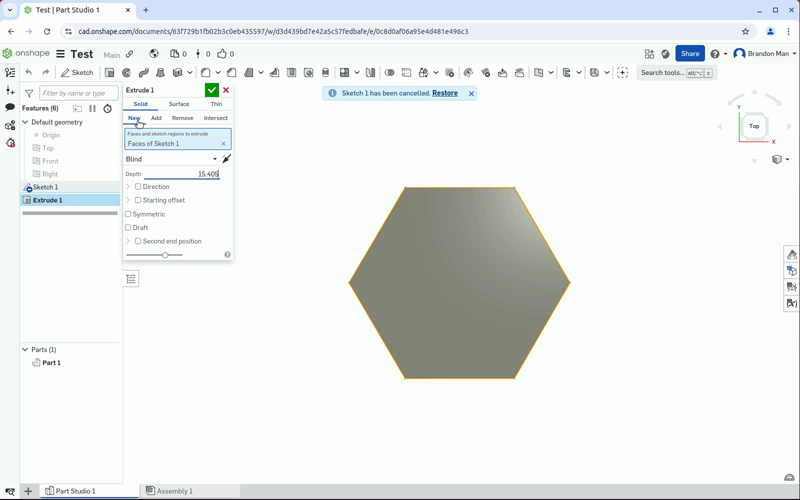
key(enter)
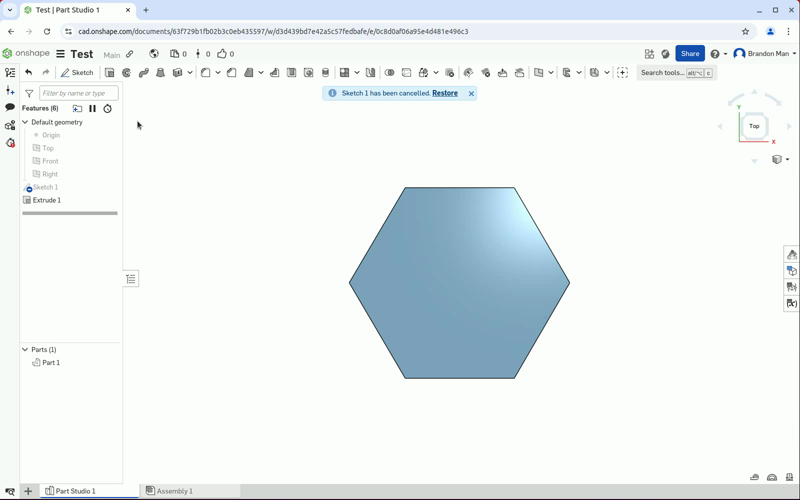
key(shift+h)
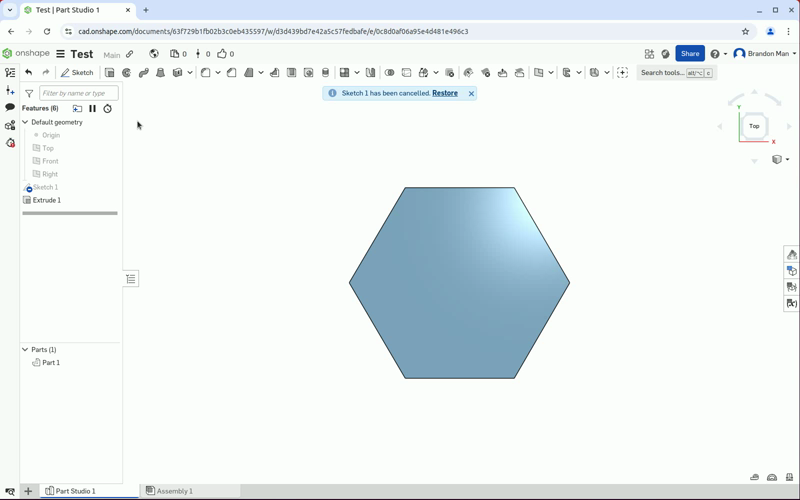
key(shift+h)
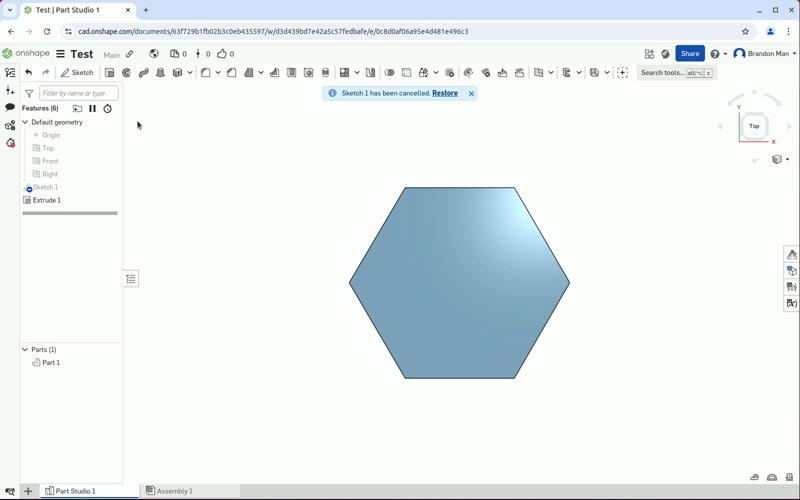
mouse_move(73, 189)
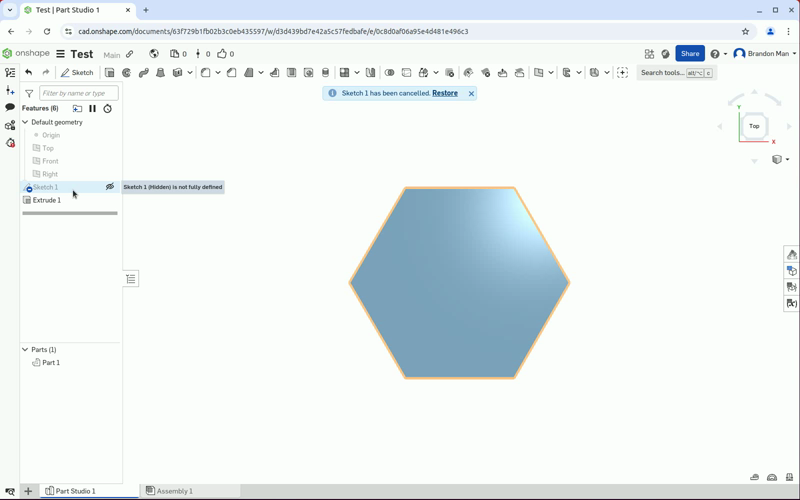
click(73, 189)
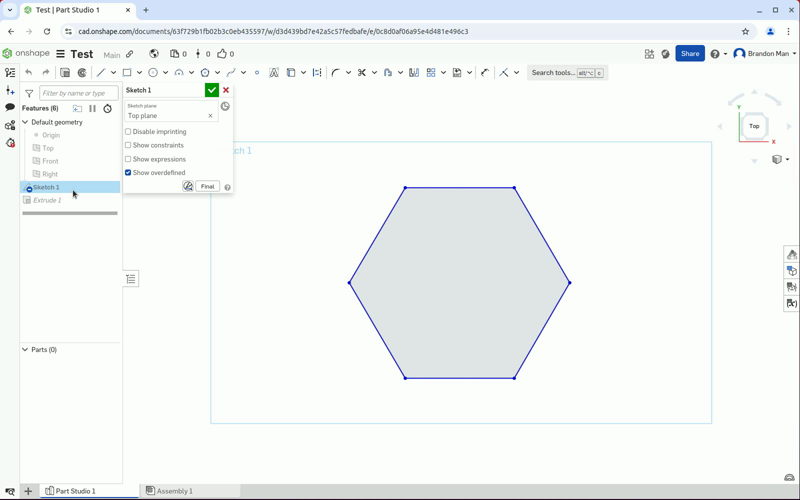
mouse_move(229, 92)
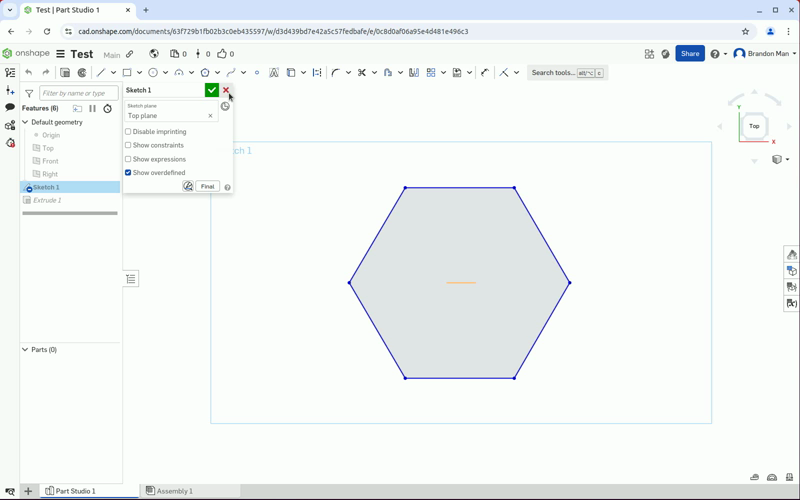
click(229, 92)
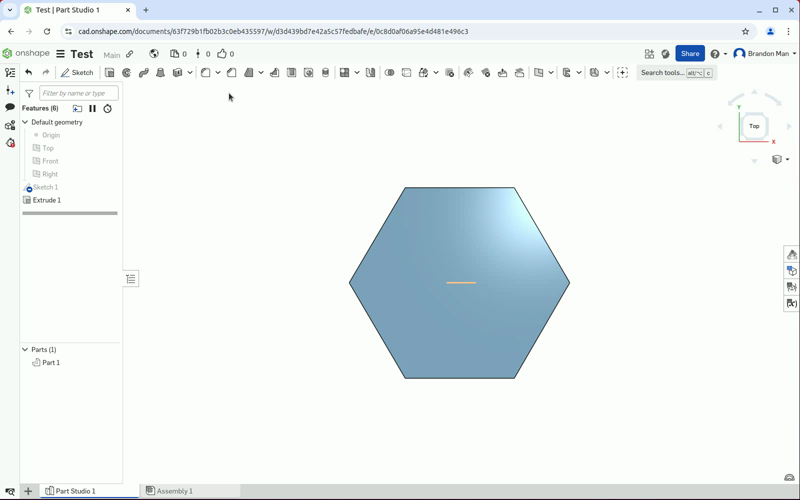
mouse_move(541, 75)
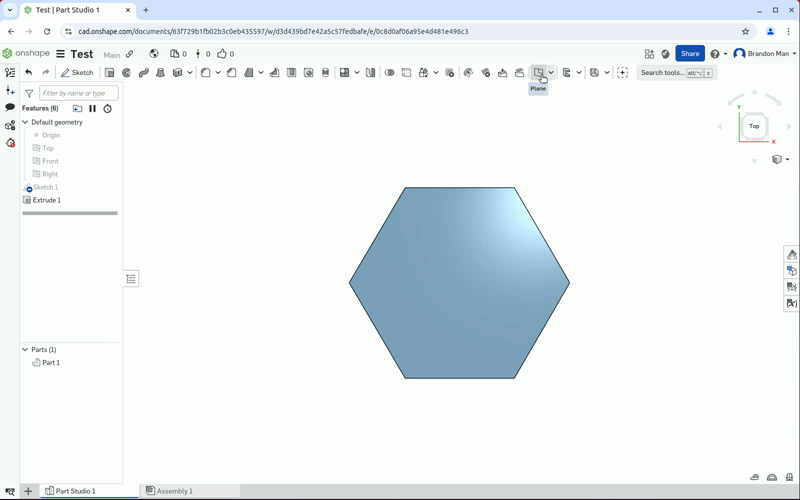
click(541, 75)
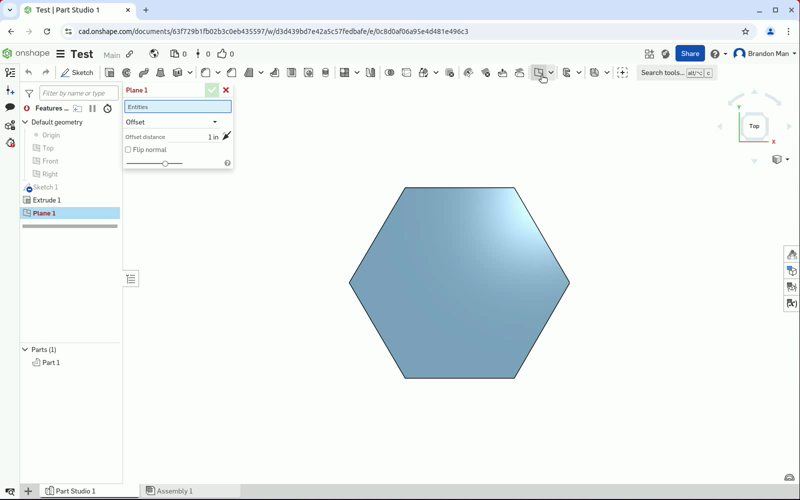
mouse_move(73, 150)
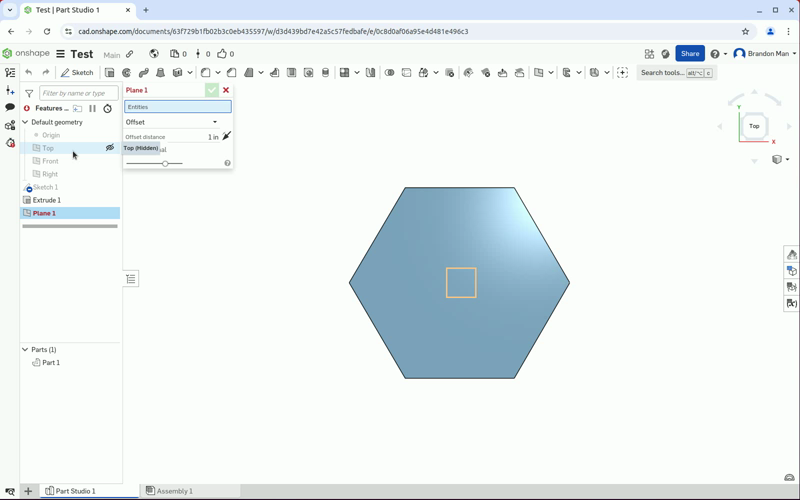
click(73, 150)
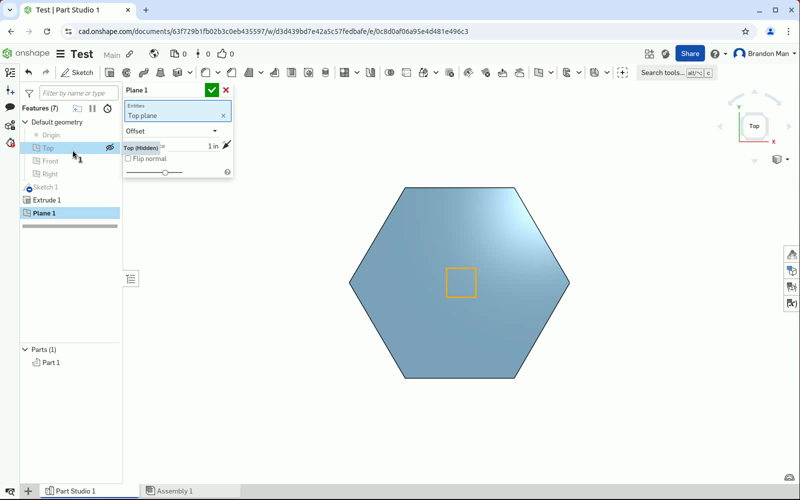
key(tab, 2)
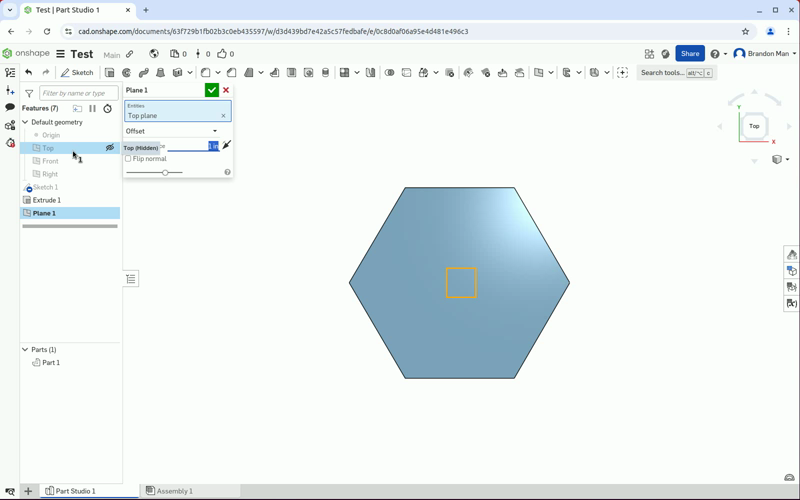
text(15.405)
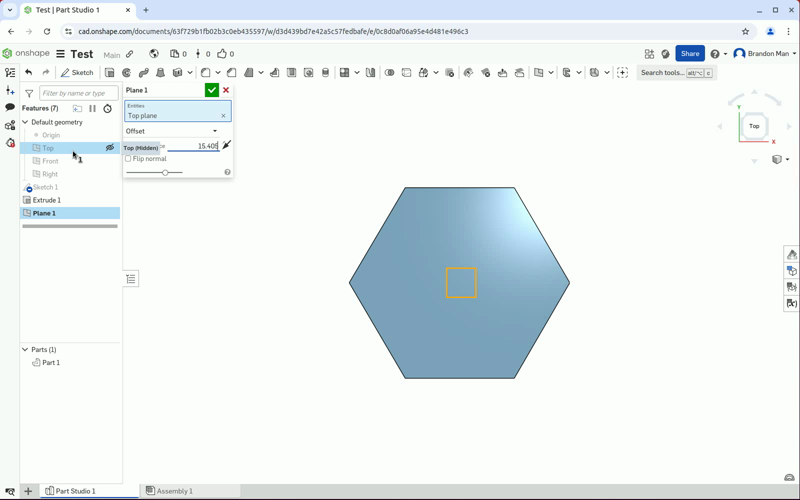
key(enter, 2)
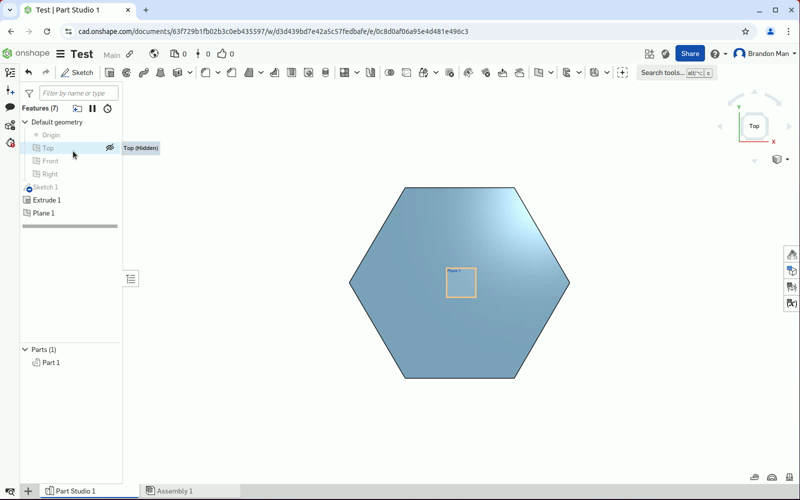
key(shift+s)
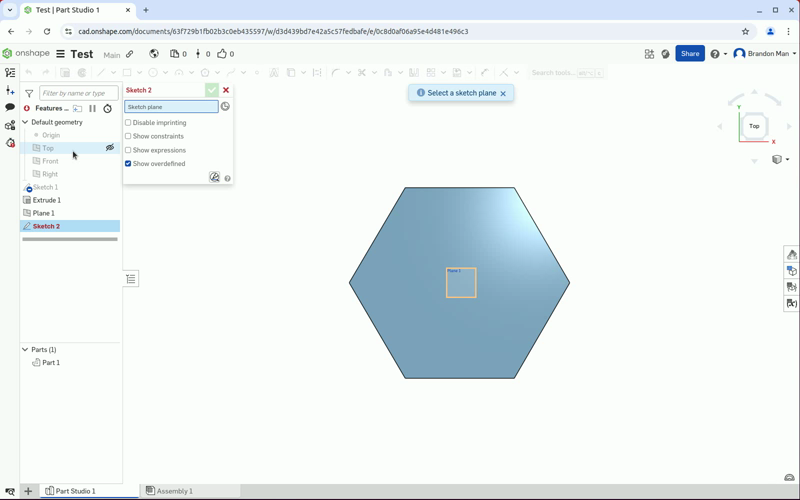
mouse_move(73, 215)
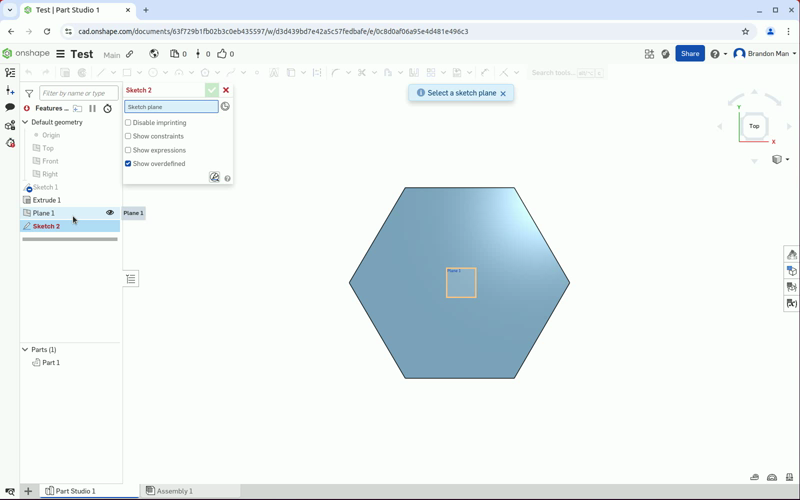
click(73, 215)
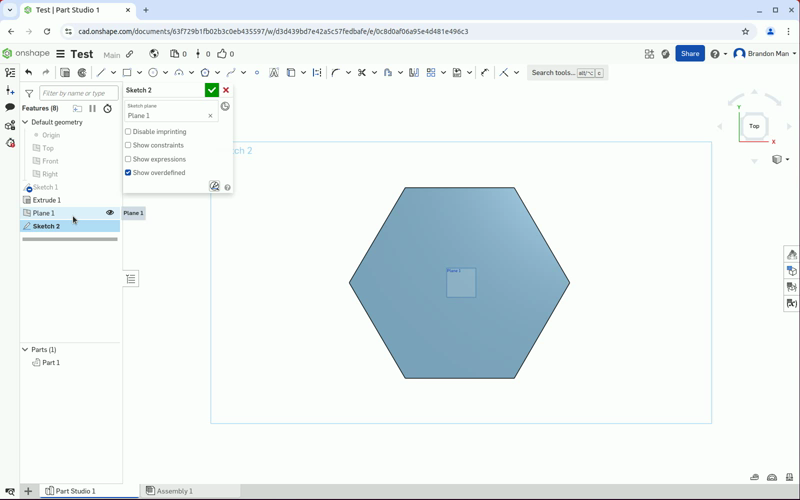
mouse_move(73, 352)
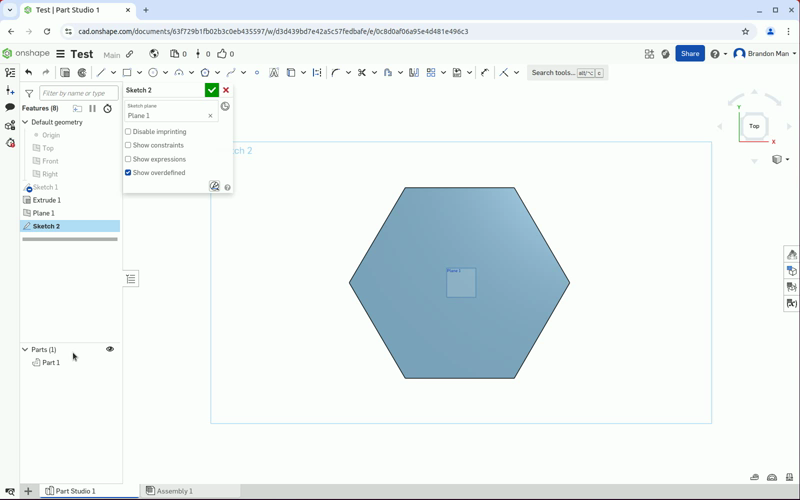
key(y)
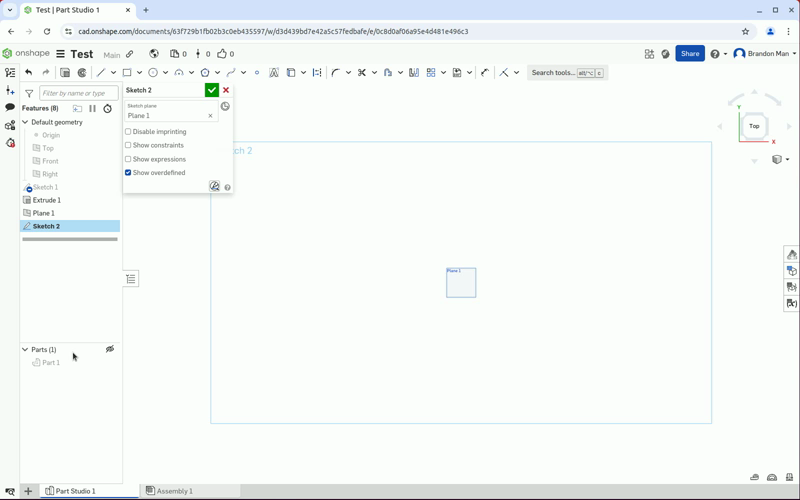
key(c)
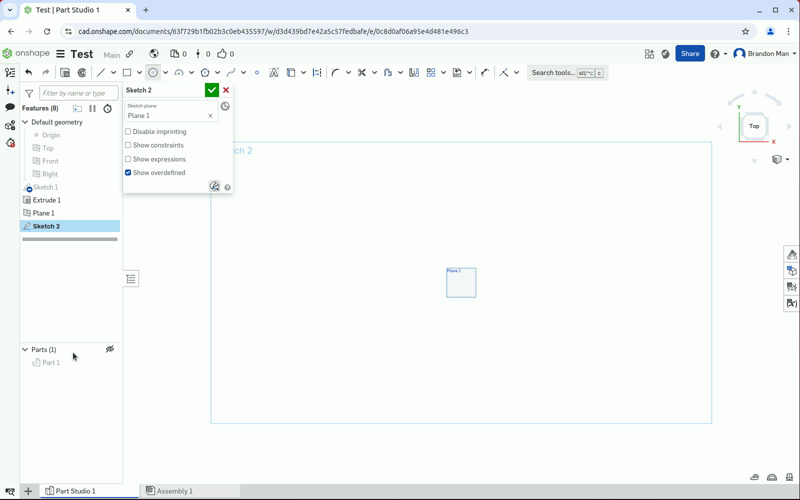
key_down(shift)
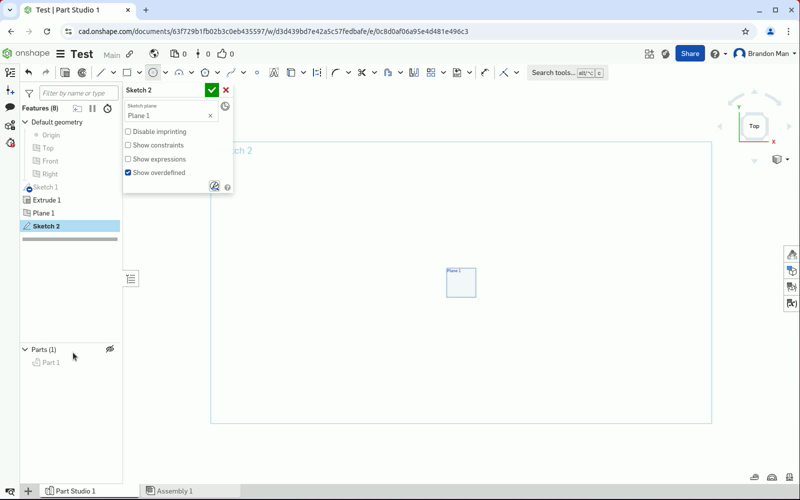
mouse_move(461, 282)
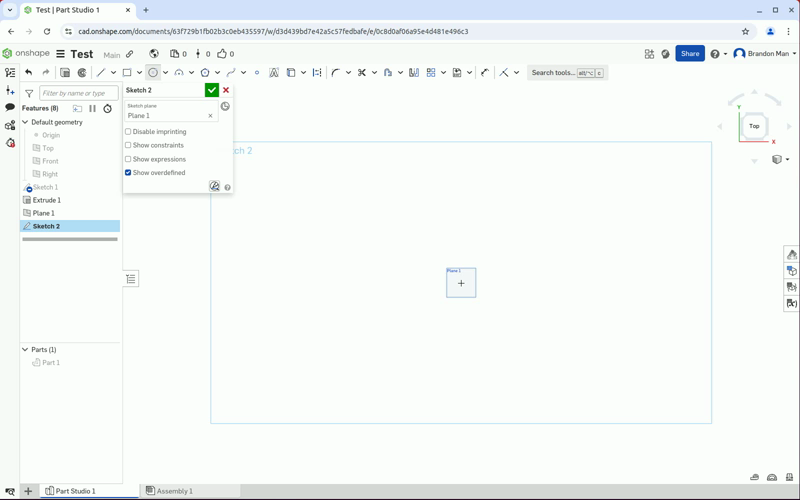
click(461, 282)
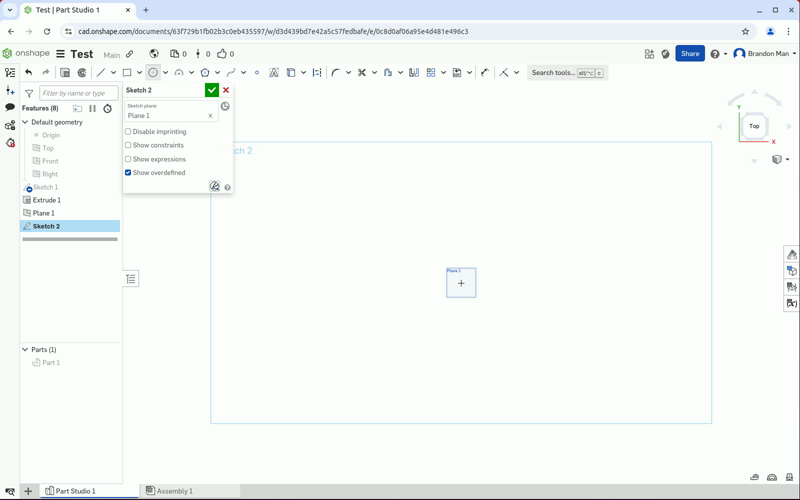
key_up(shift)
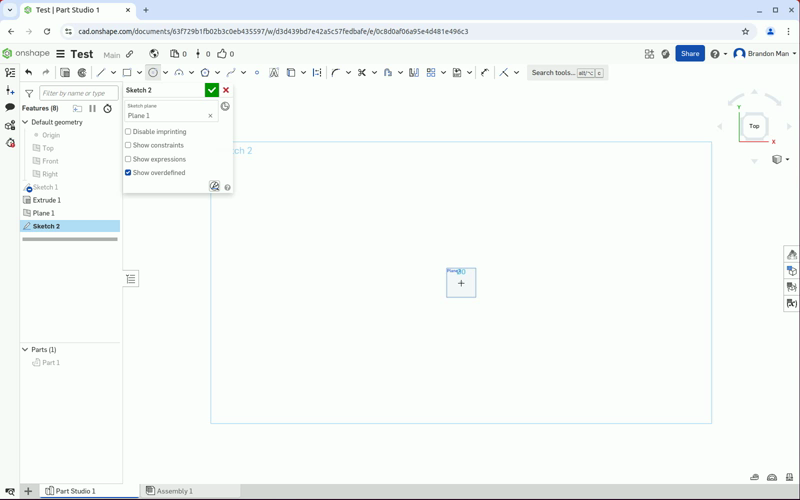
mouse_move(552, 282)
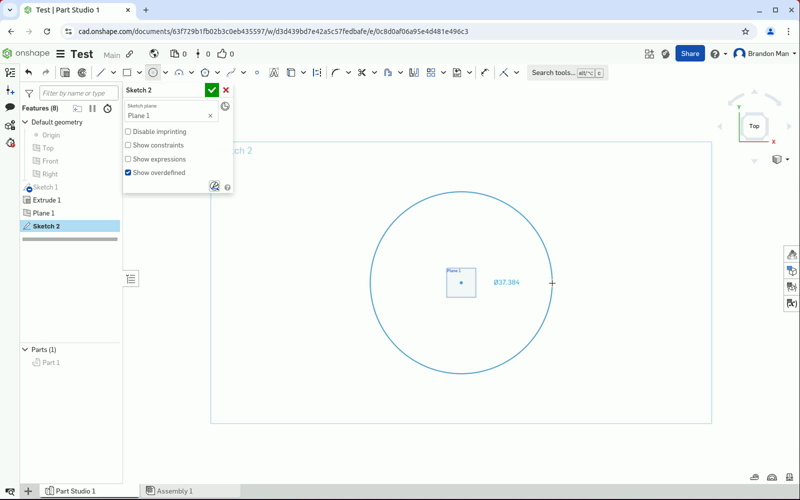
click(552, 282)
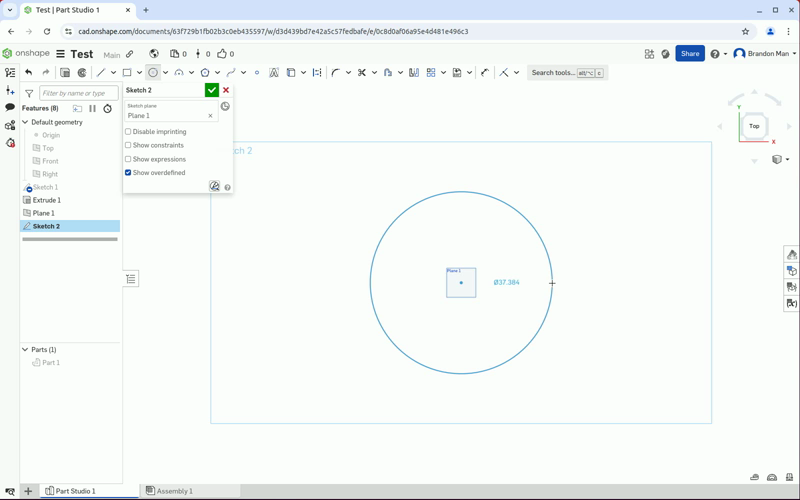
key(esc)
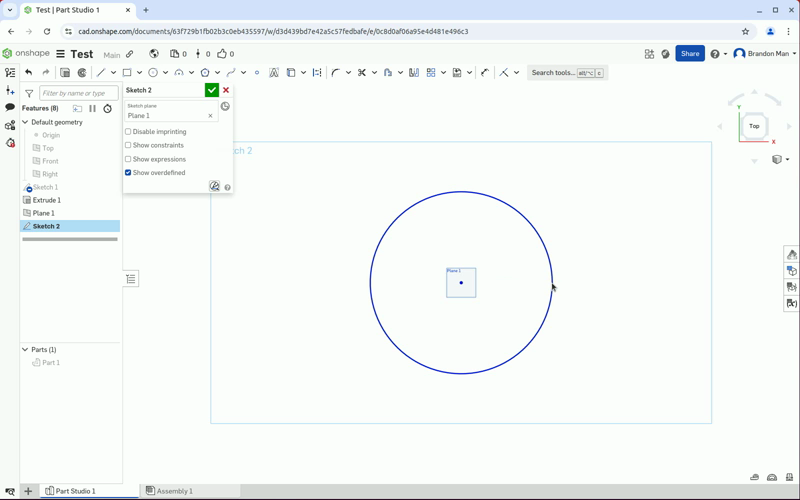
mouse_move(450, 238)
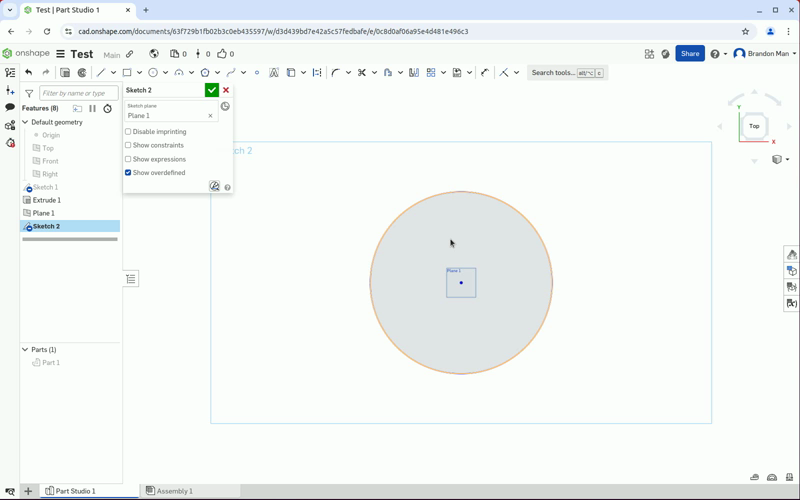
click(450, 238)
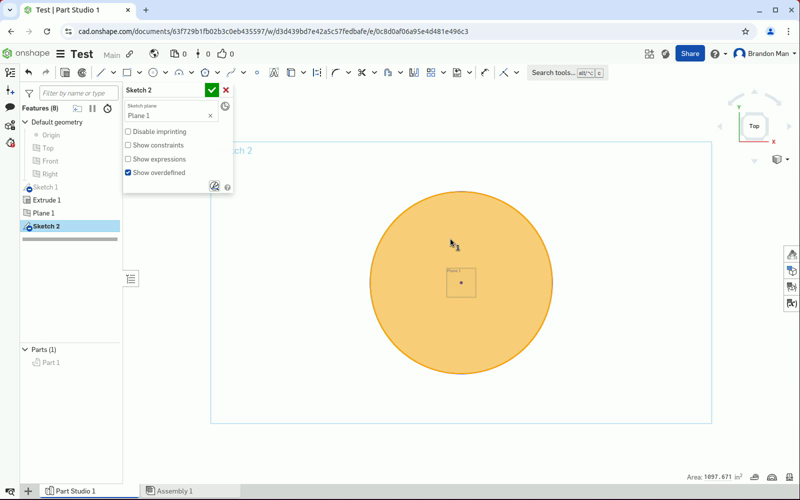
mouse_move(73, 352)
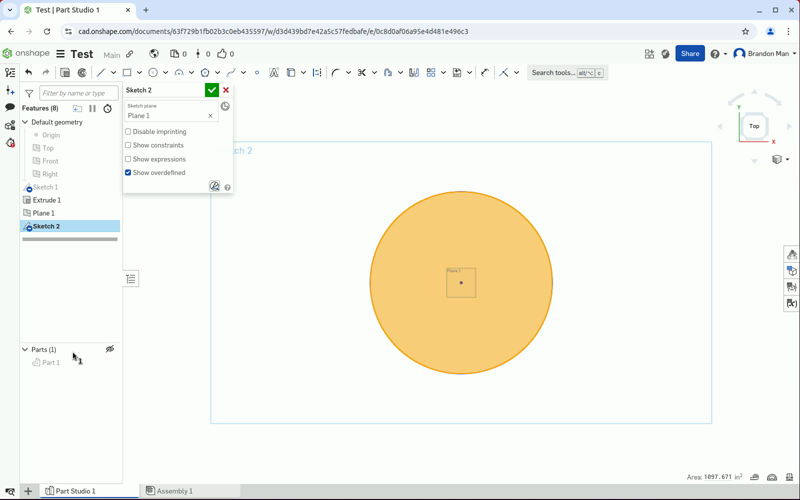
key(shift+y)
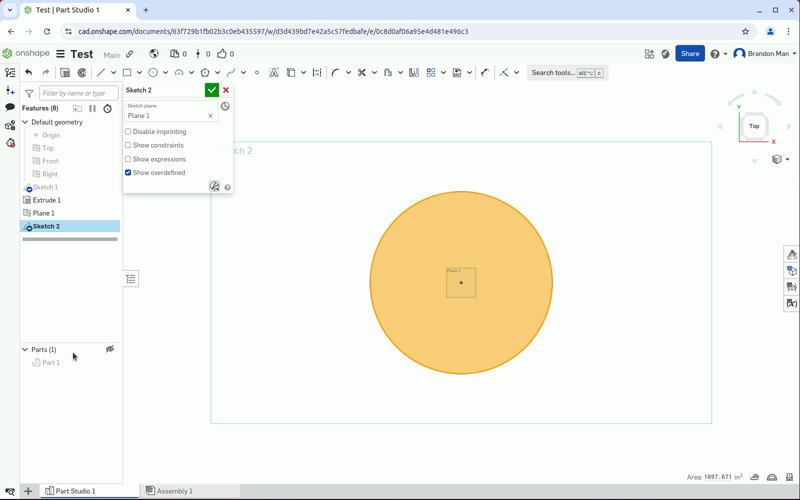
key(shift+e)
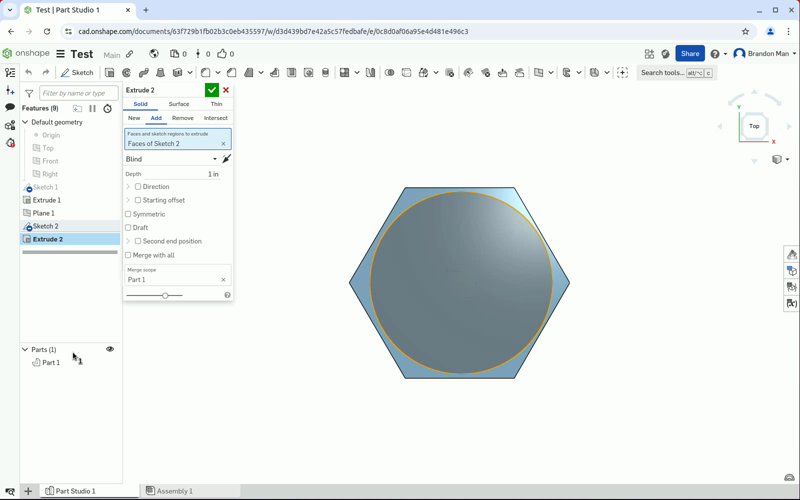
mouse_move(143, 106)
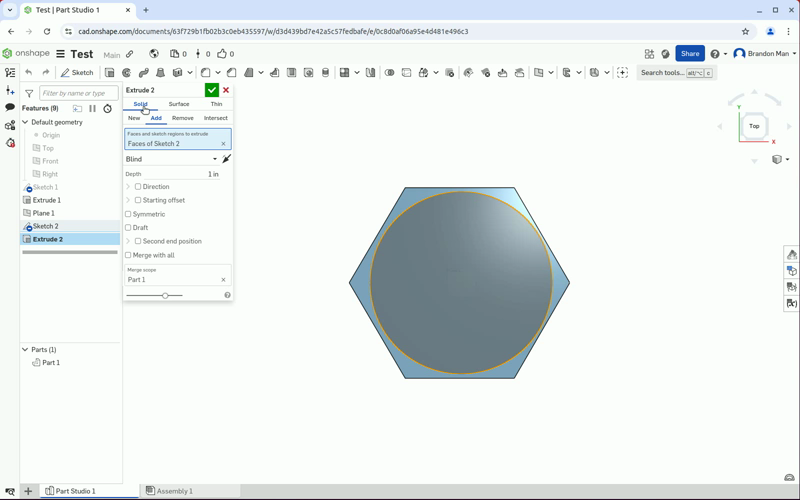
click(143, 106)
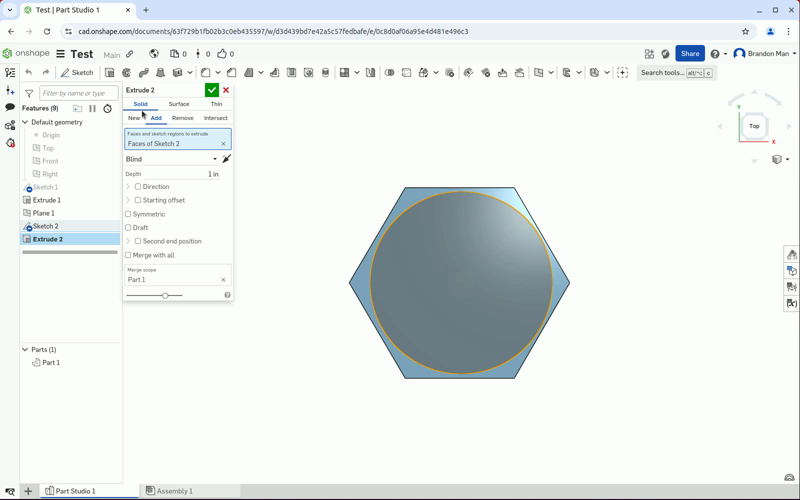
mouse_move(137, 120)
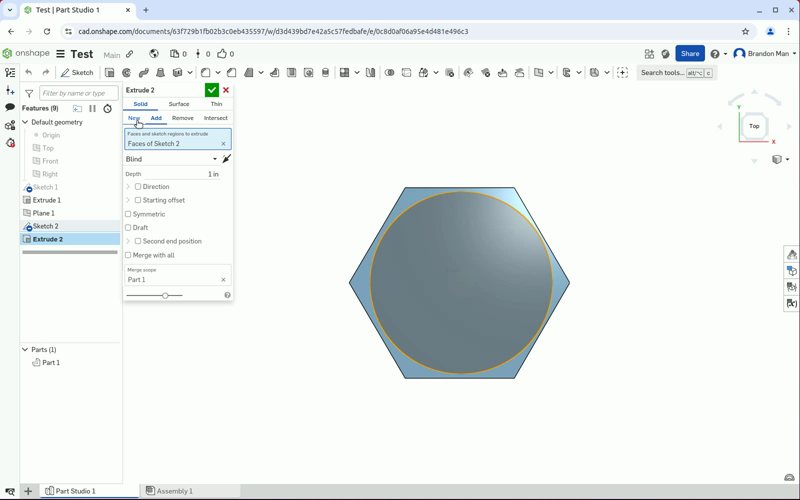
click(137, 120)
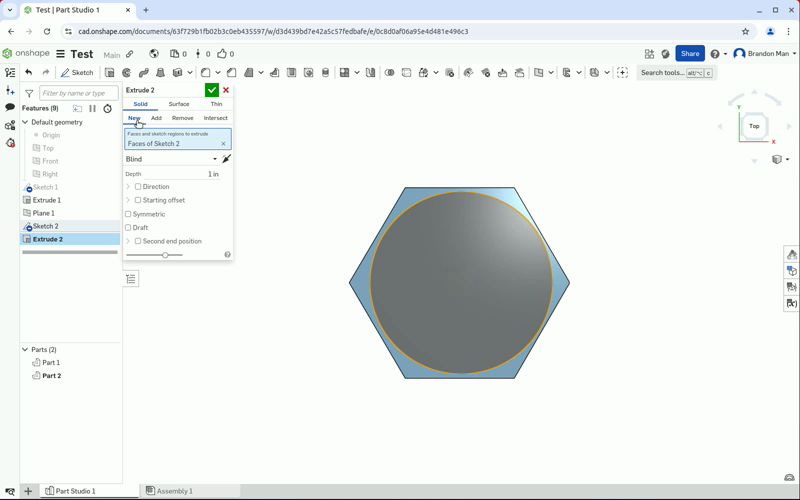
key(tab, 4)
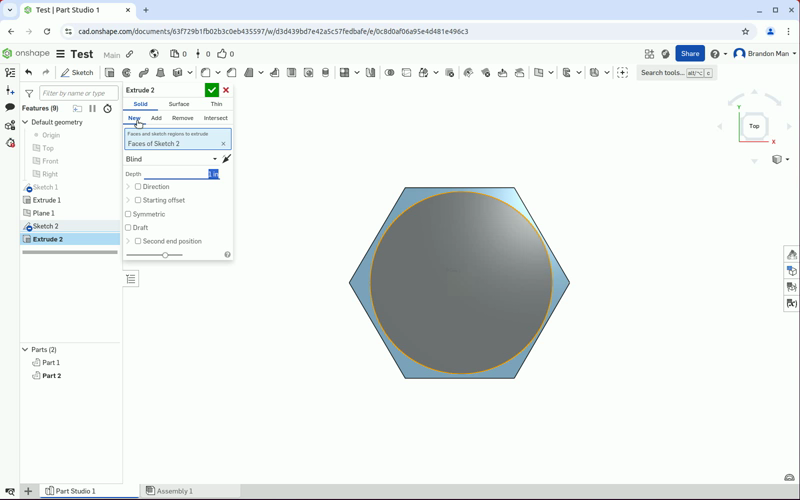
text(7.703)
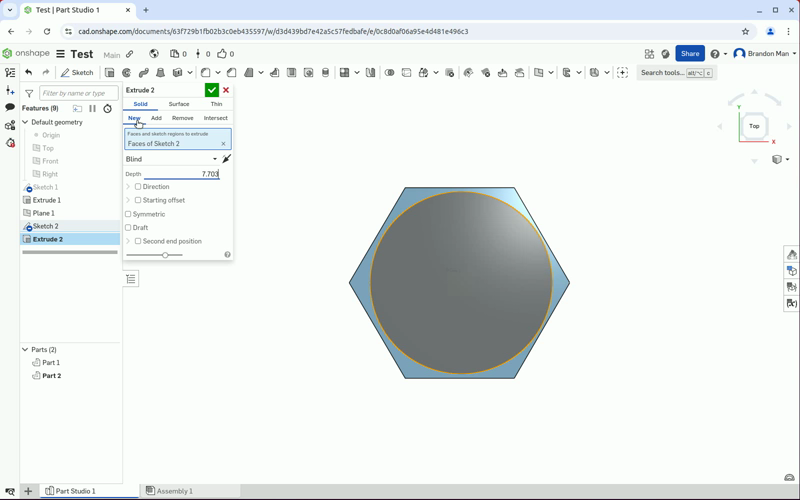
key(enter)
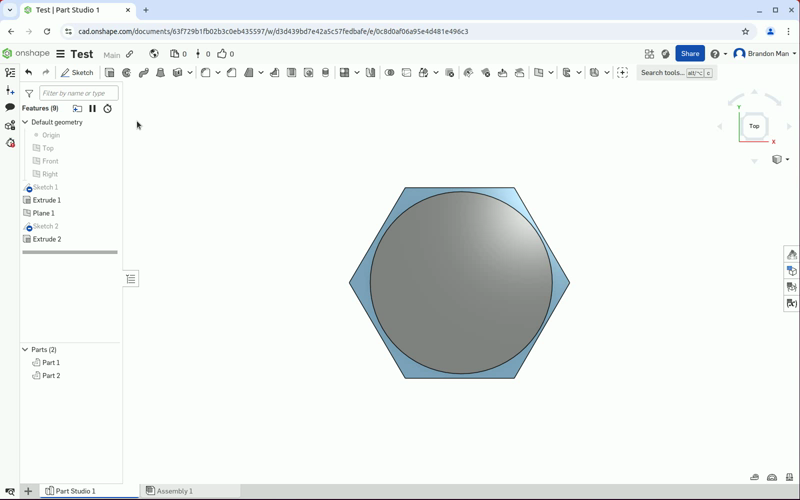
key(shift+h)
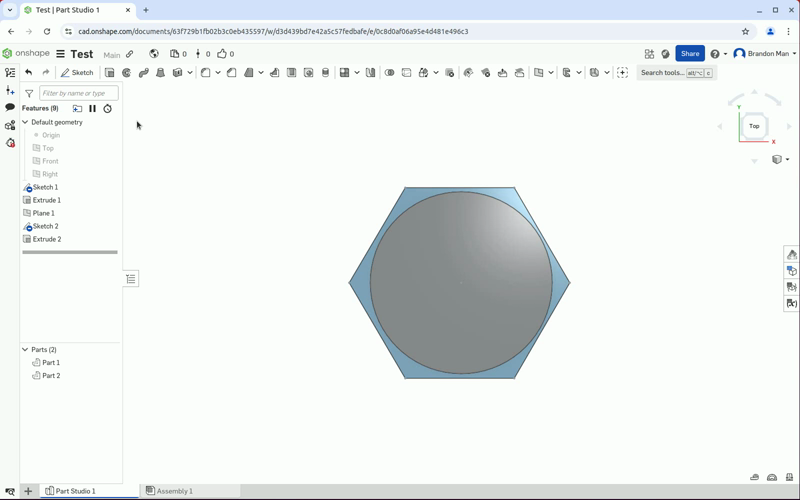
key(shift+h)
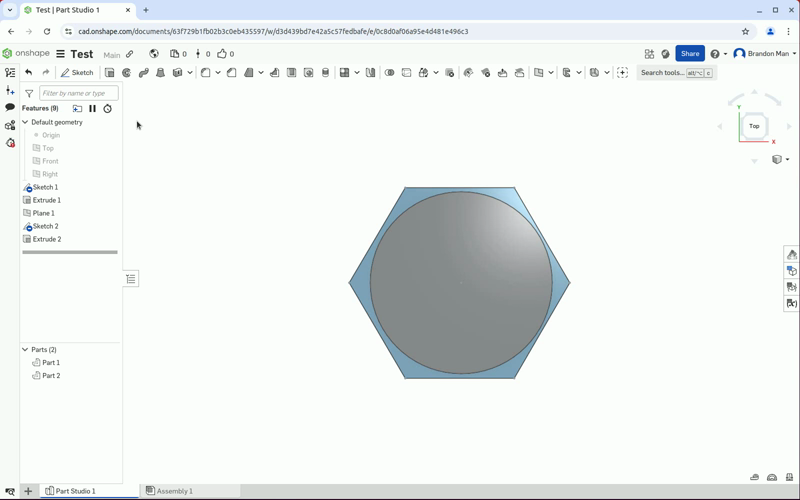
key(shift+7)
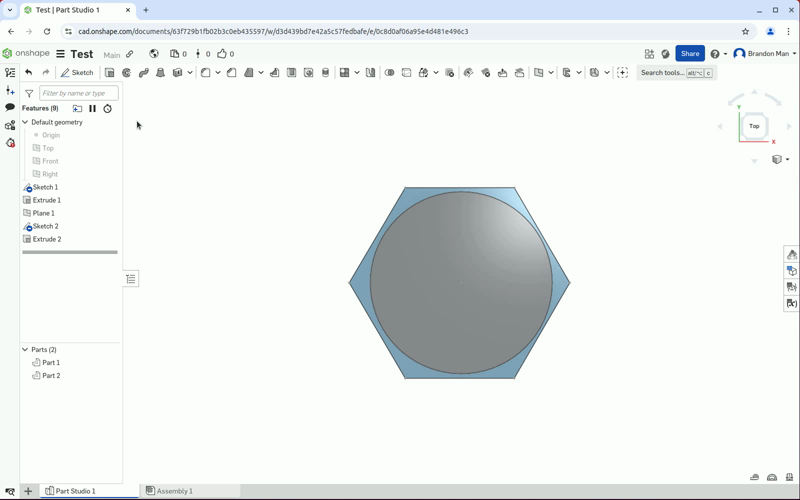
key(up, 3)
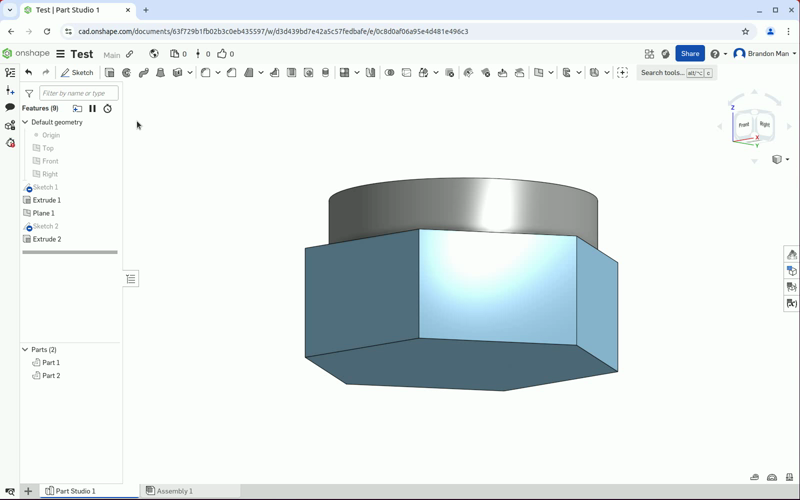
key(left, 3)
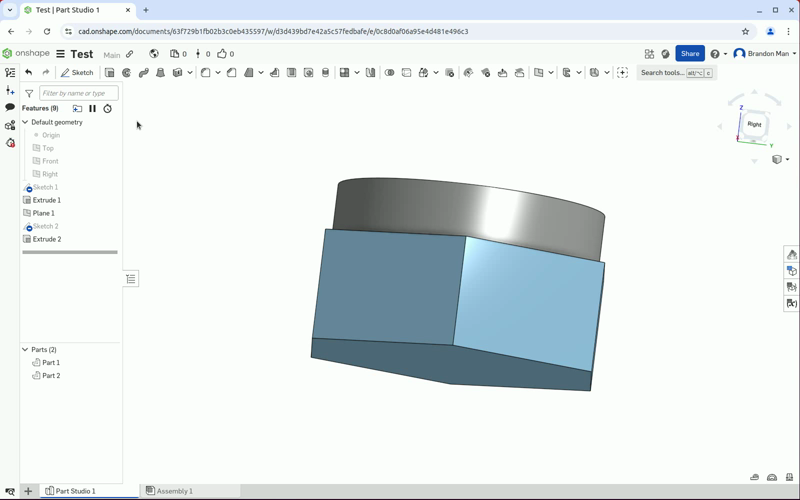
key(right, 3)
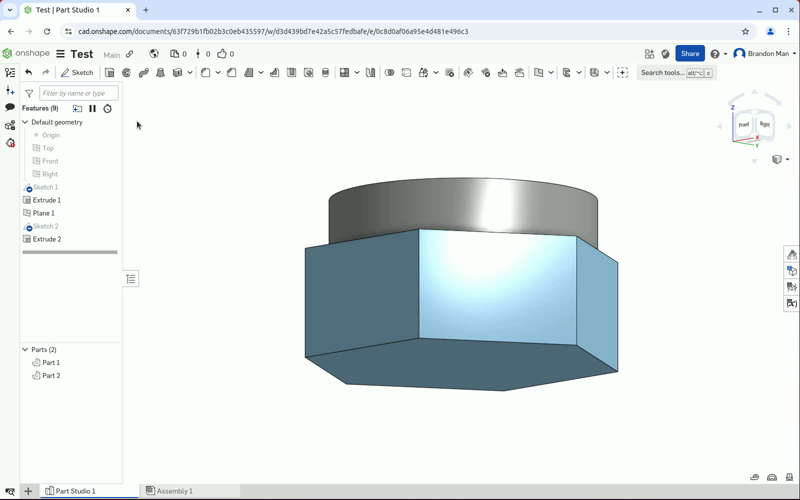
key(down, 3)
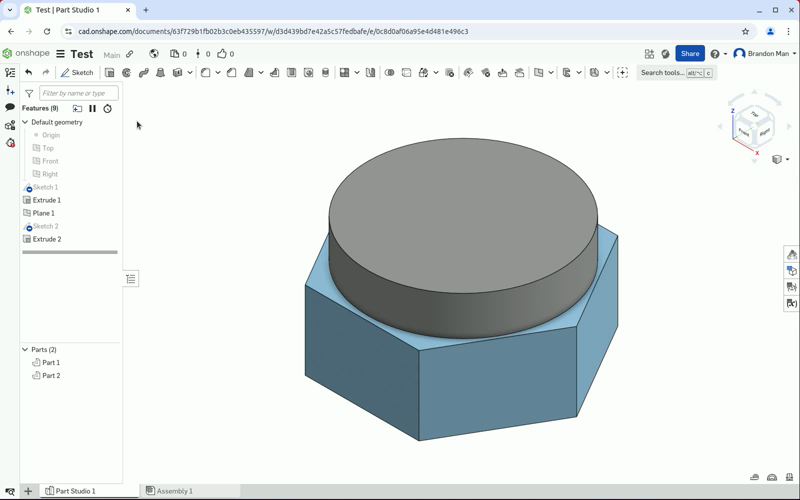
mouse_move(73, 189)
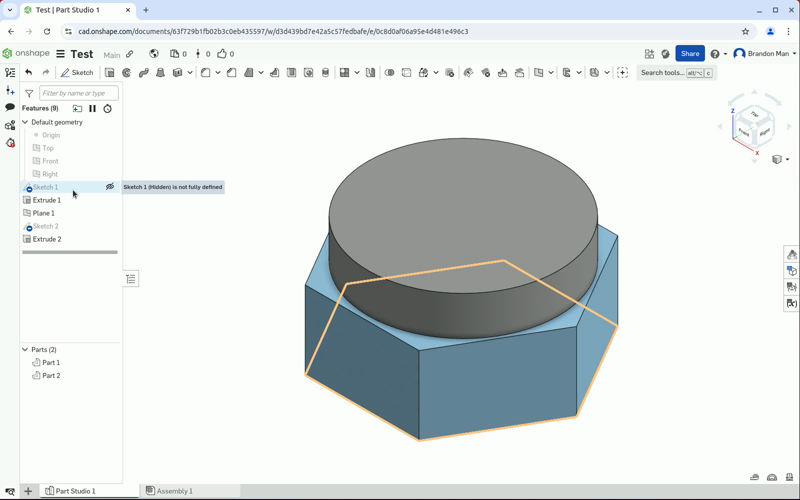
click(73, 189)